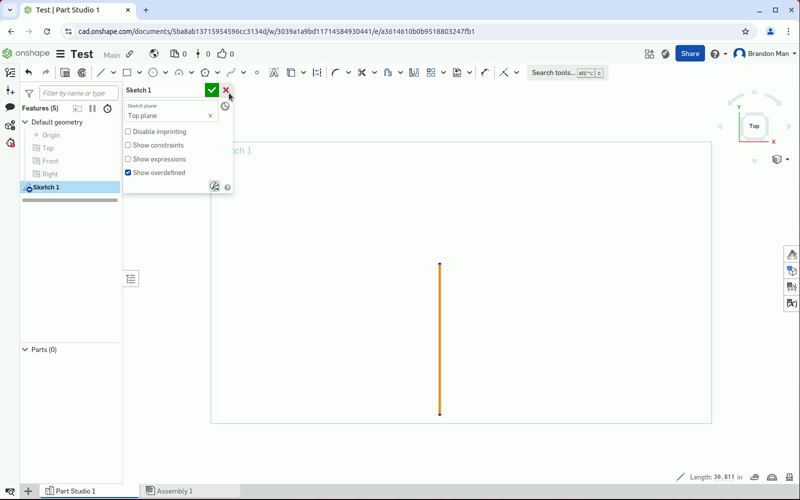
key(shift+h)
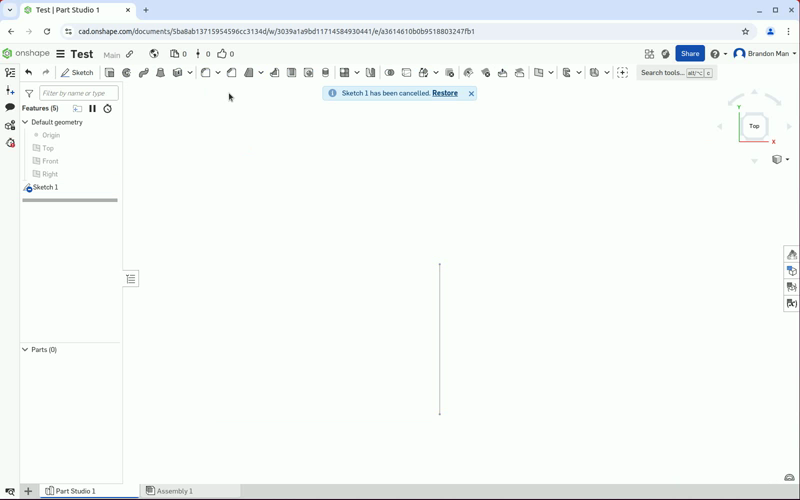
key(shift+s)
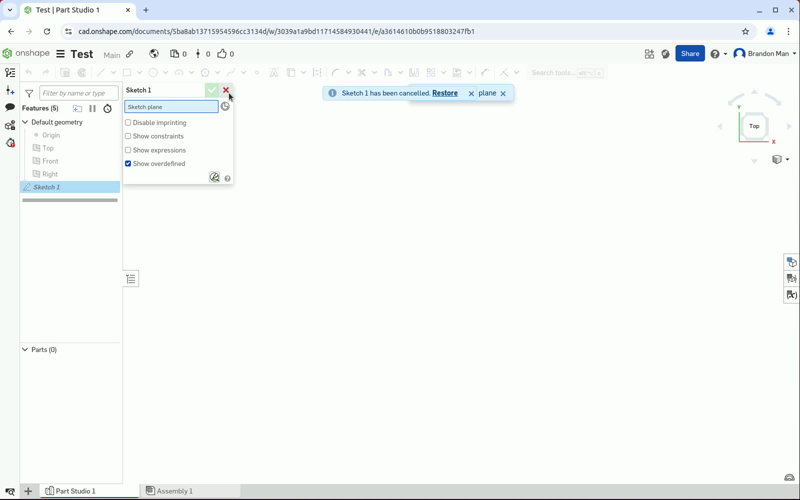
mouse_move(73, 150)
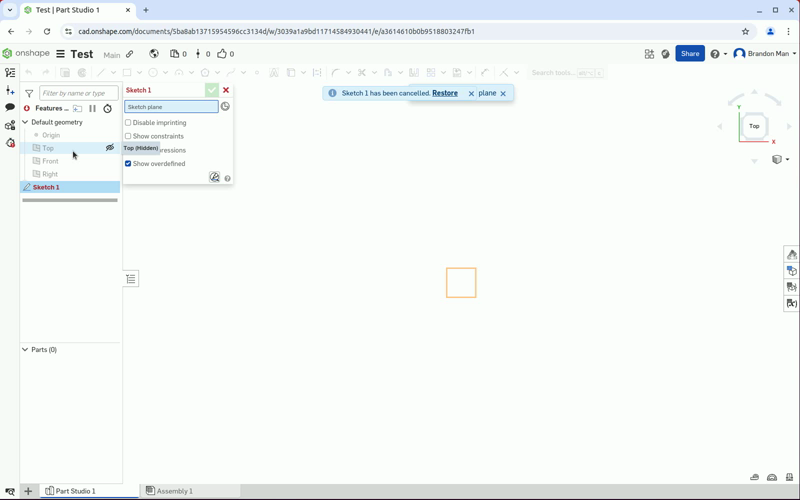
click(73, 150)
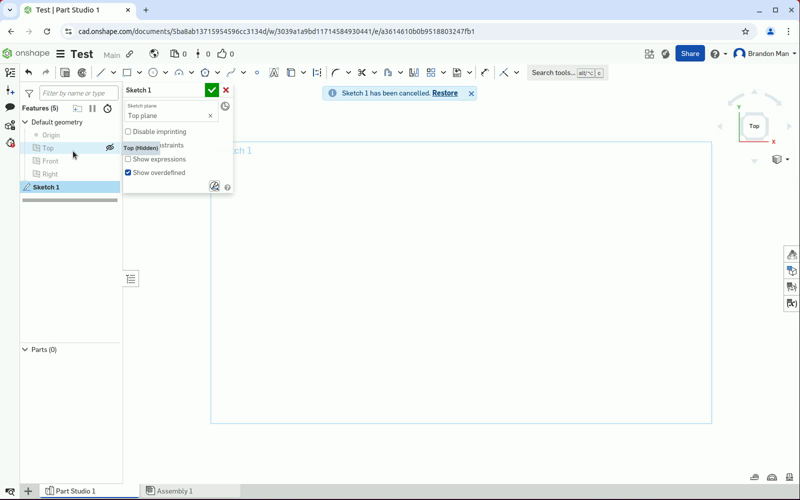
mouse_move(73, 352)
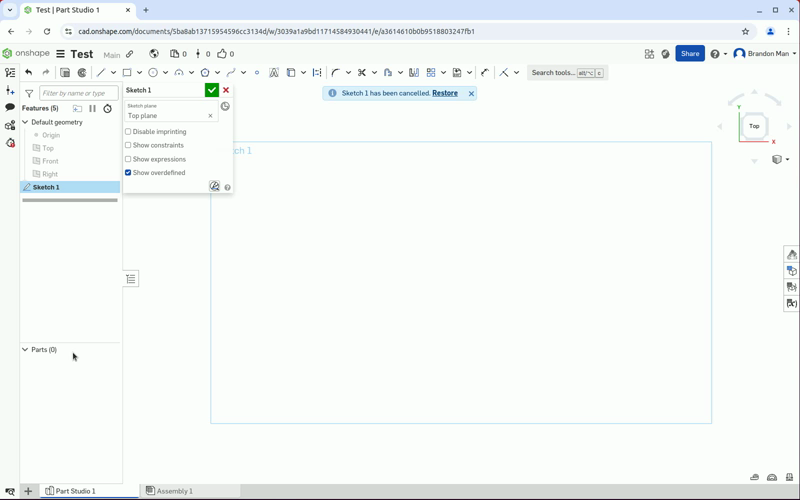
key(y)
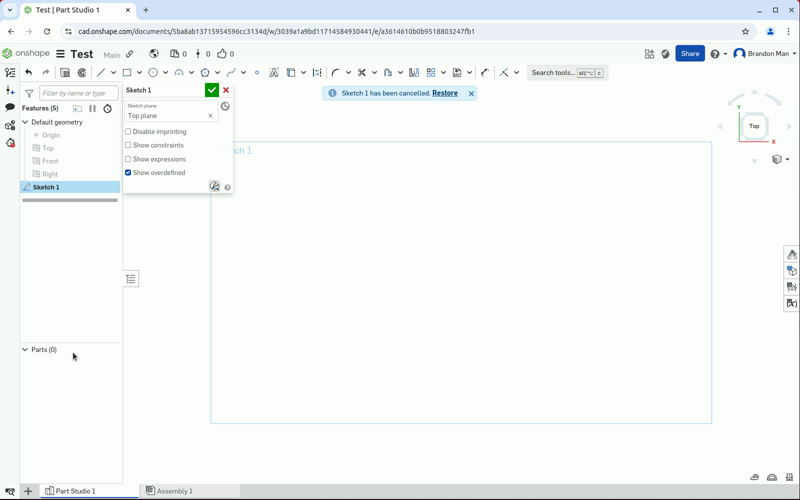
key(l)
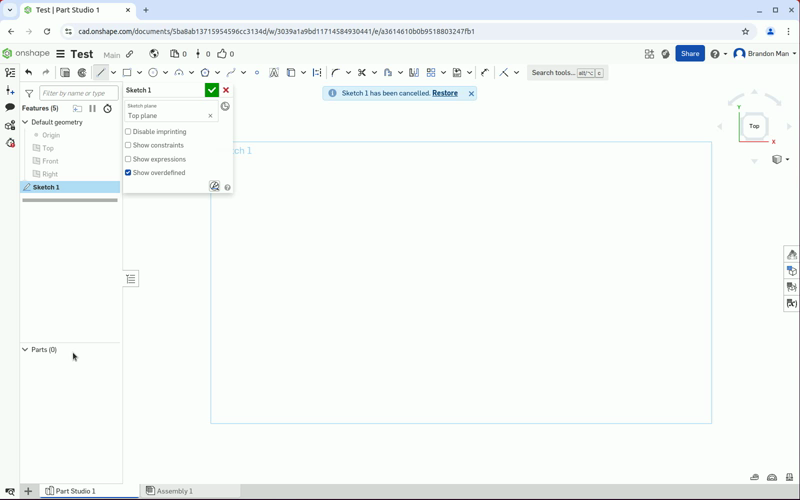
key_down(shift)
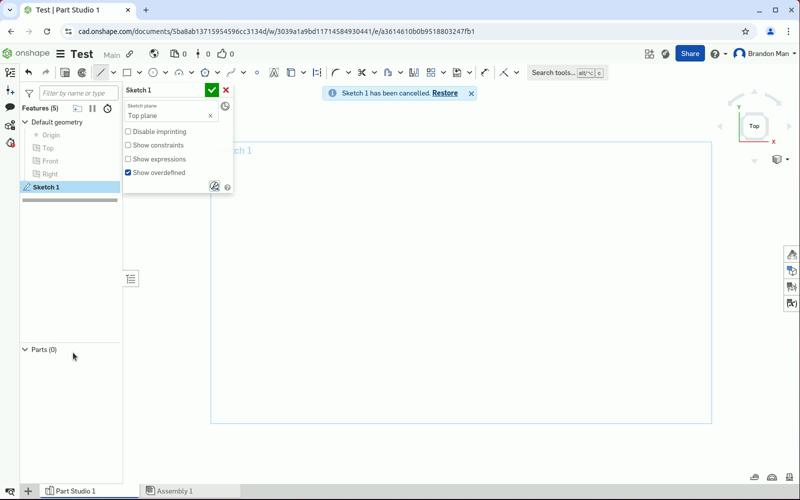
mouse_move(460, 282)
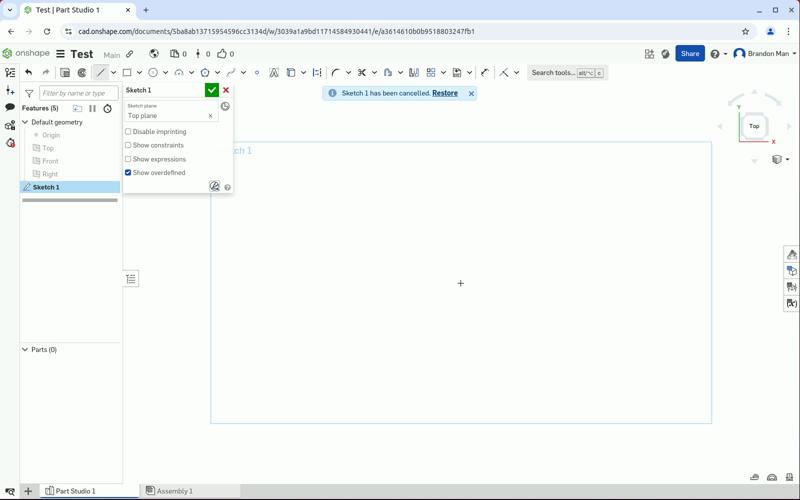
click(460, 282)
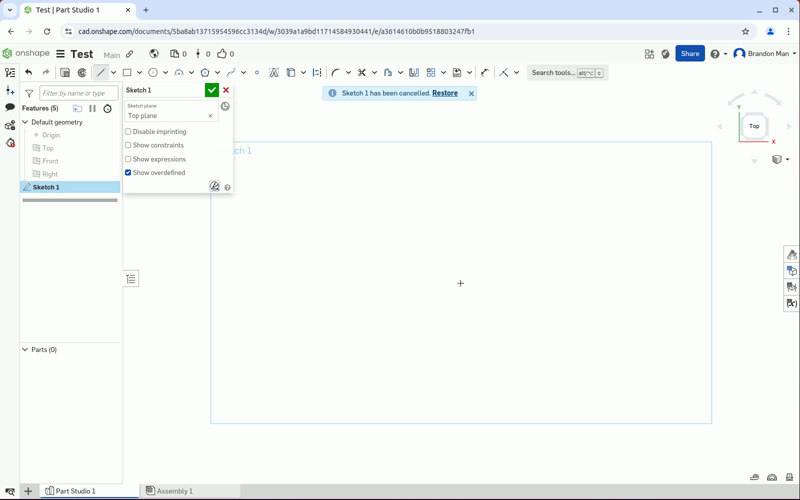
key_up(shift)
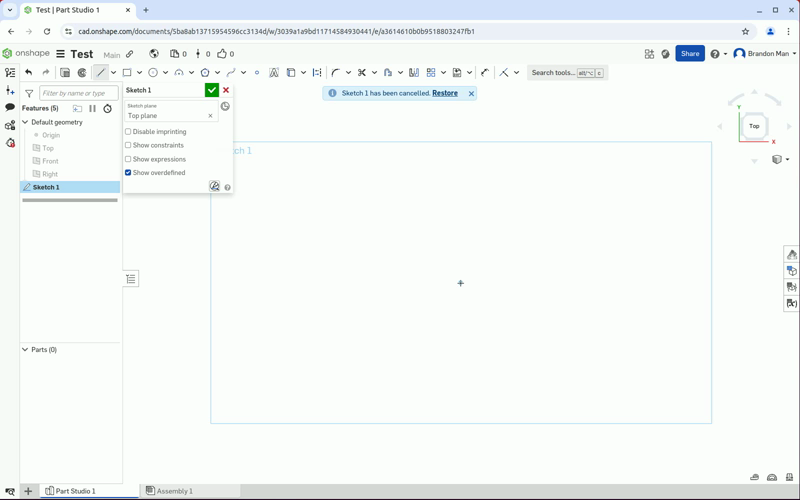
key_down(shift)
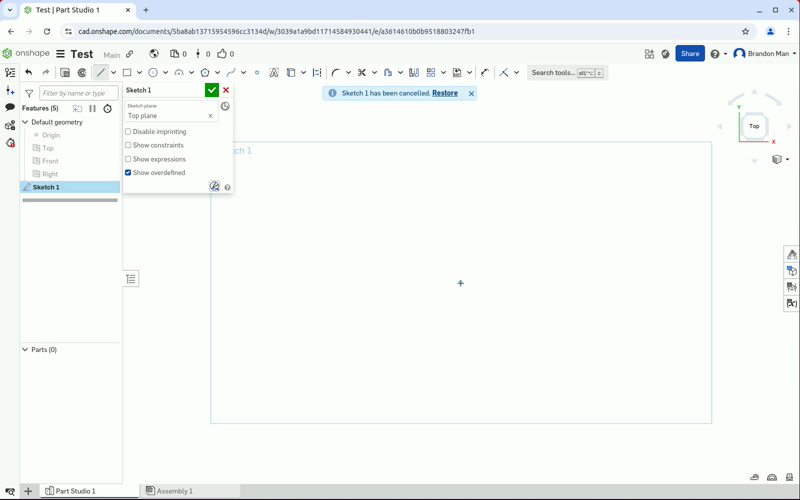
mouse_move(573, 282)
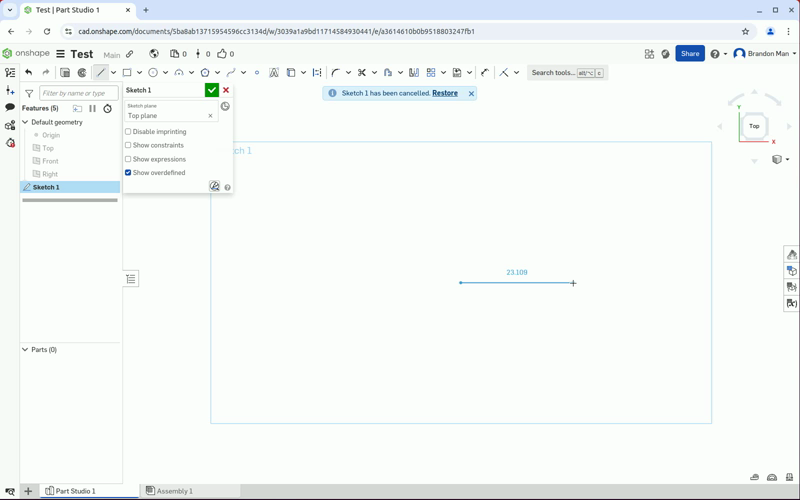
click(573, 282)
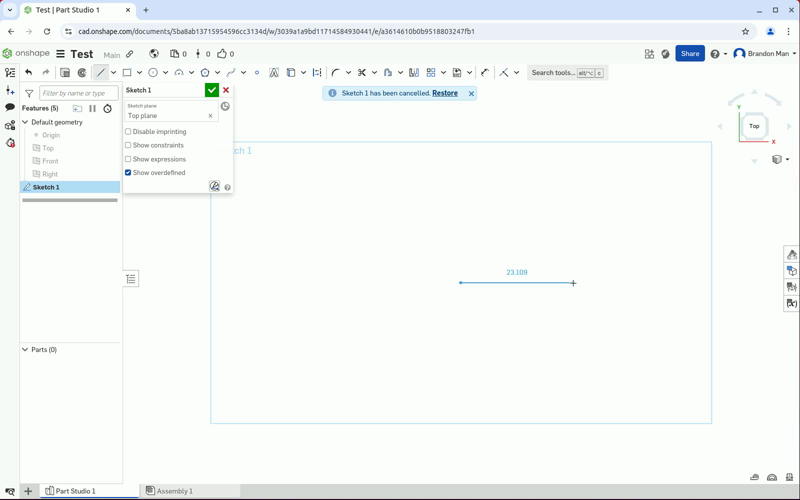
key_up(shift)
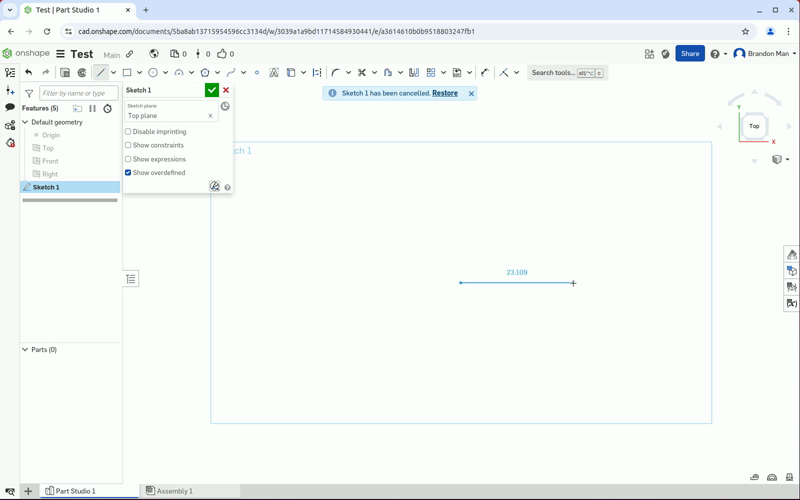
key_down(shift)
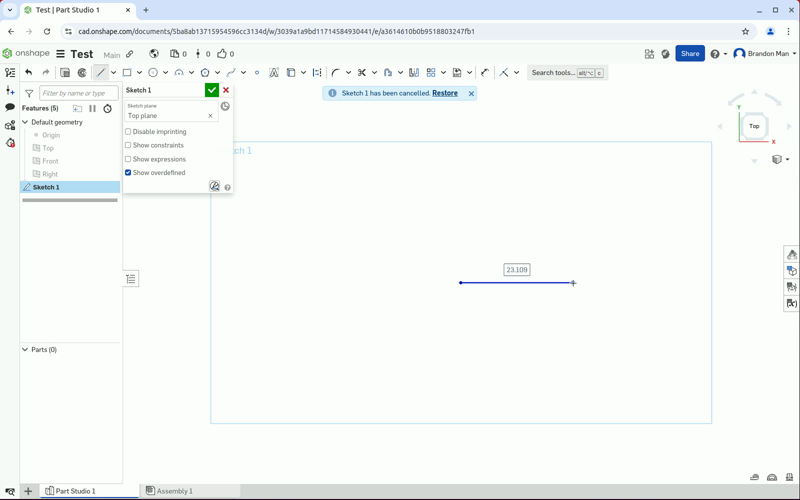
mouse_move(573, 170)
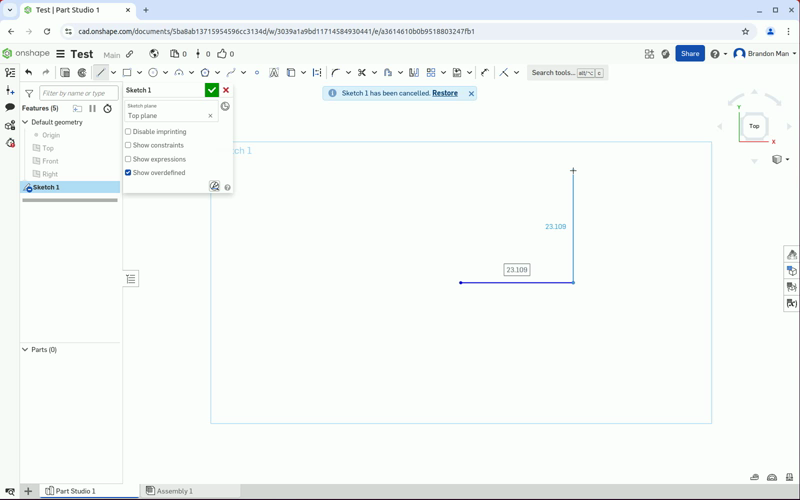
click(573, 170)
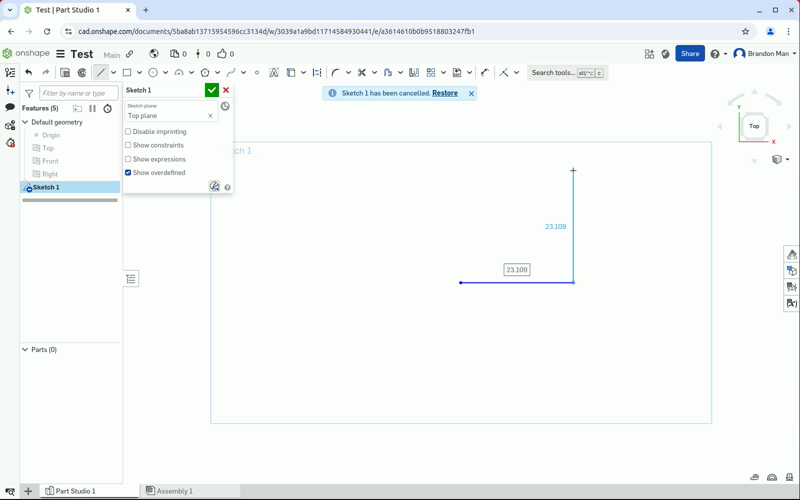
key_up(shift)
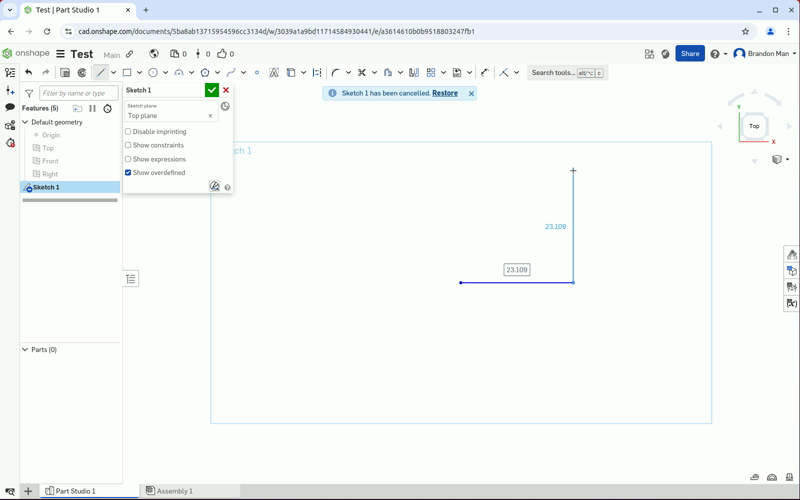
key_down(shift)
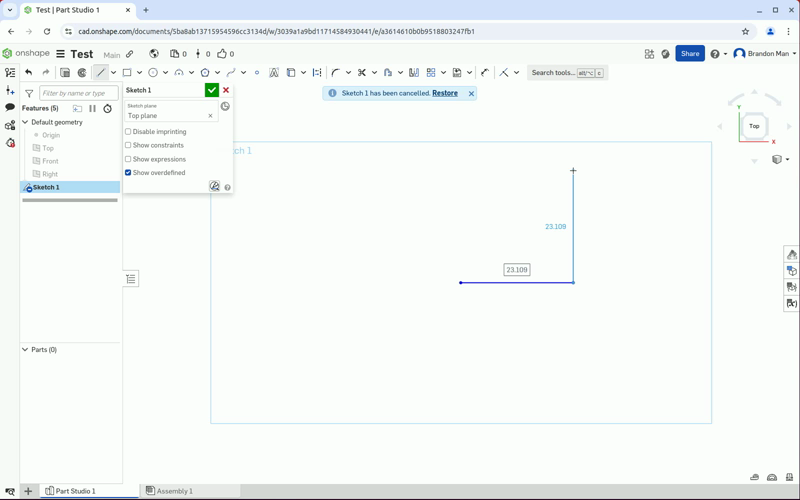
mouse_move(460, 170)
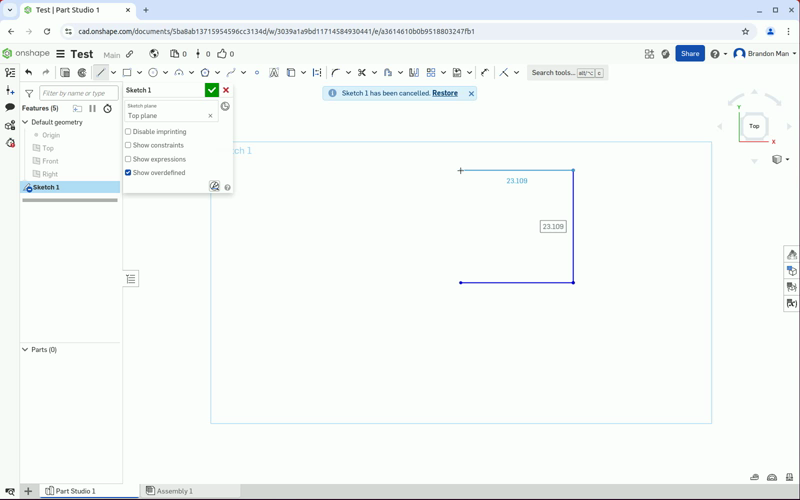
click(460, 170)
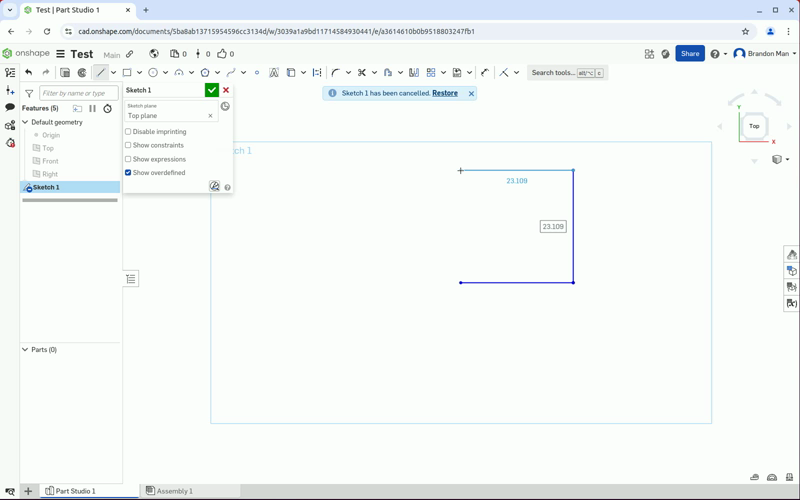
key_up(shift)
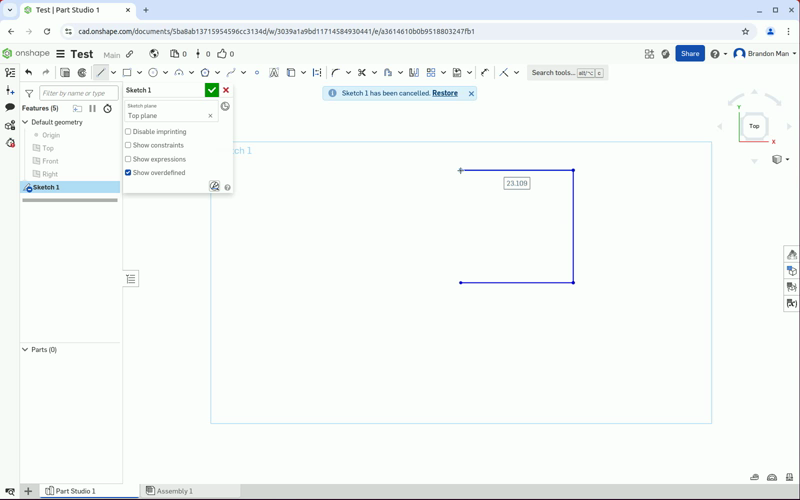
key_down(shift)
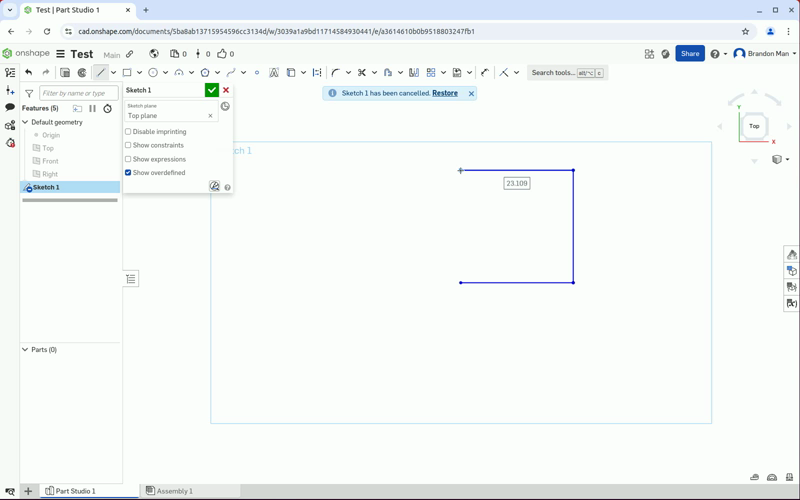
mouse_move(460, 282)
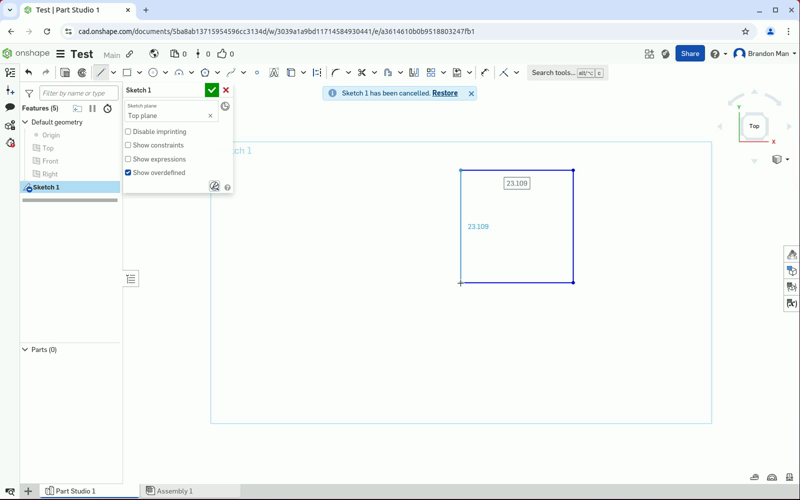
key_up(shift)
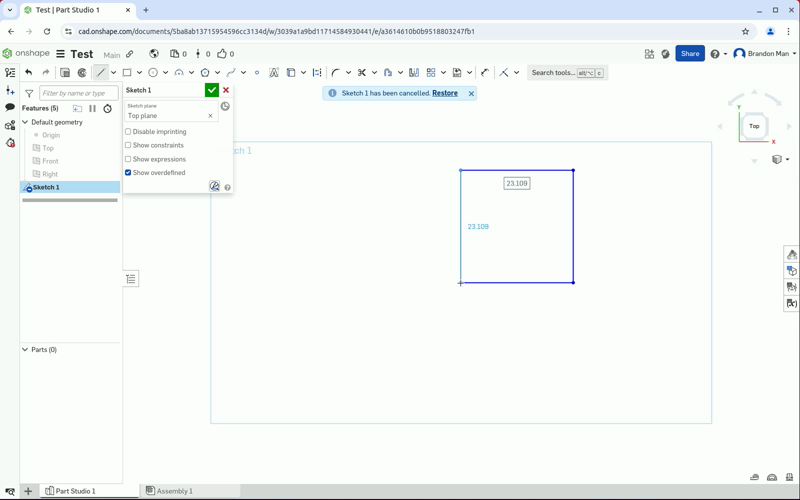
click(460, 282)
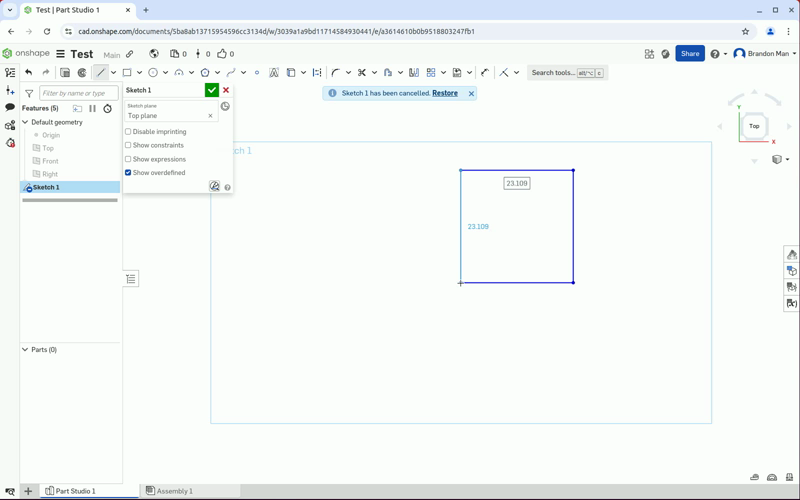
key(esc)
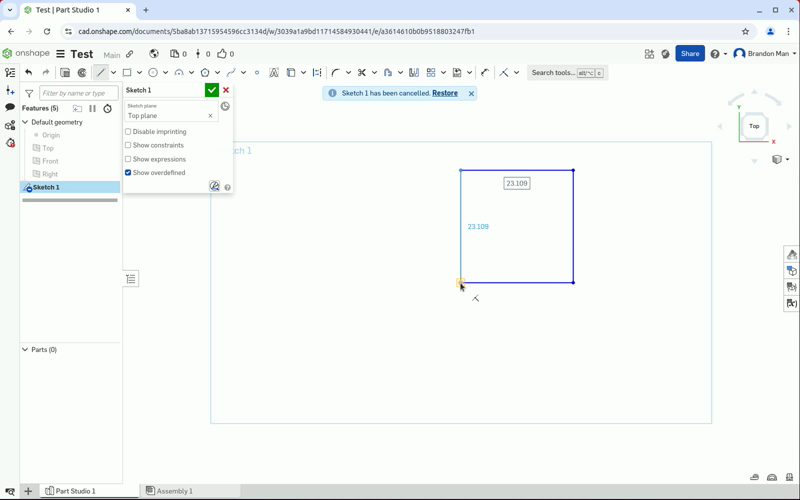
mouse_move(514, 208)
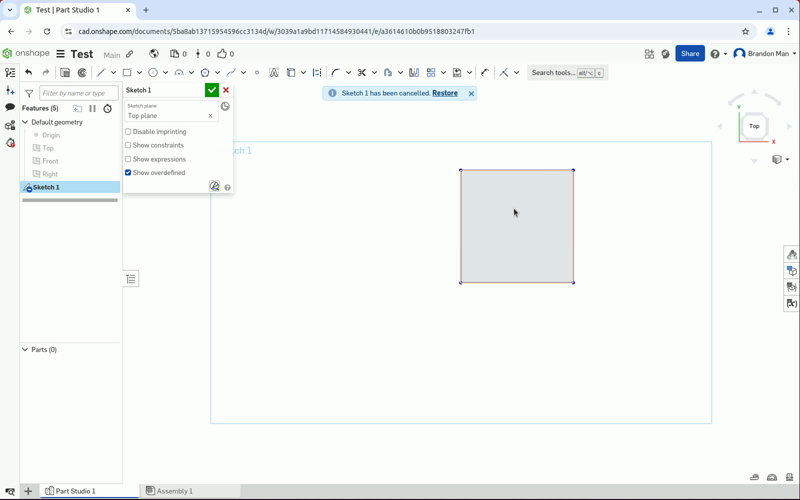
click(514, 208)
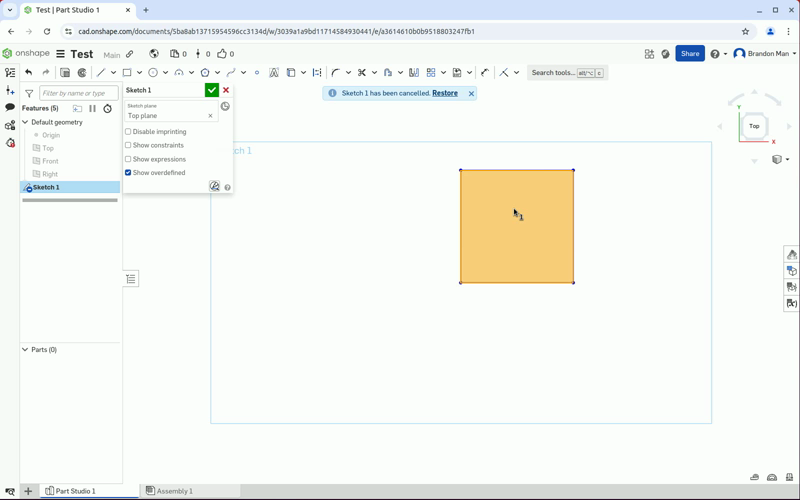
mouse_move(73, 352)
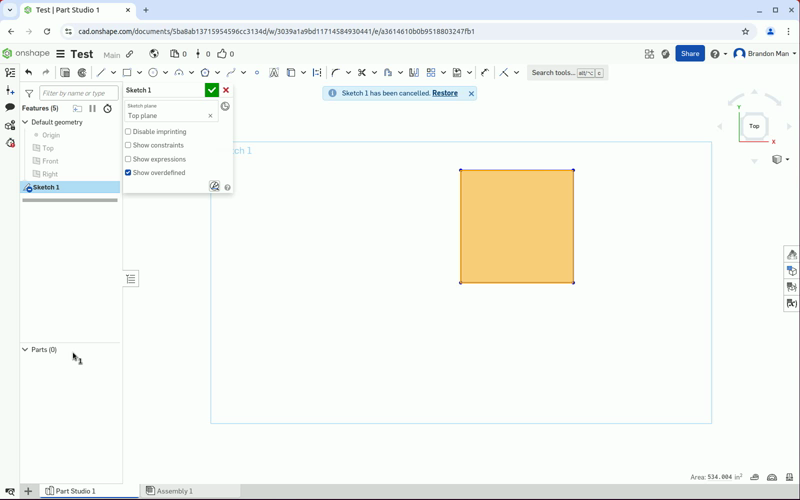
key(shift+y)
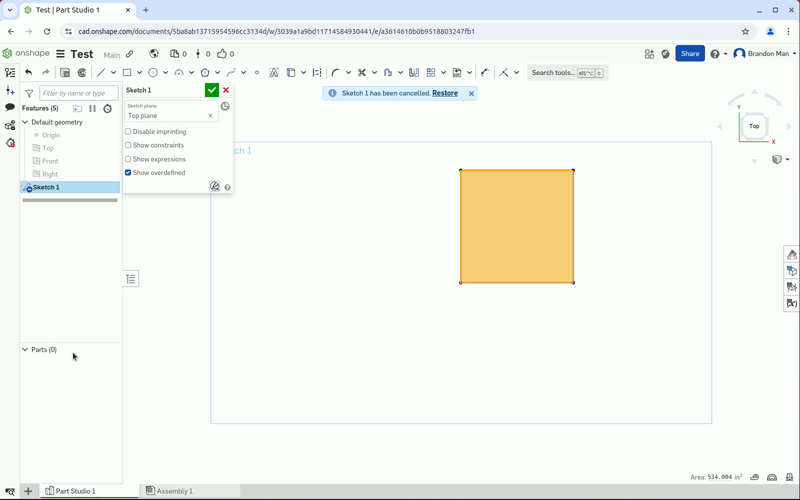
key(shift+e)
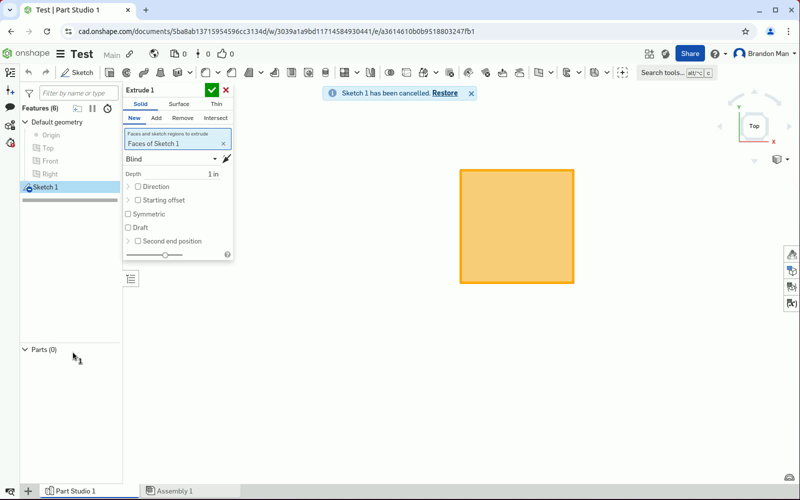
mouse_move(143, 106)
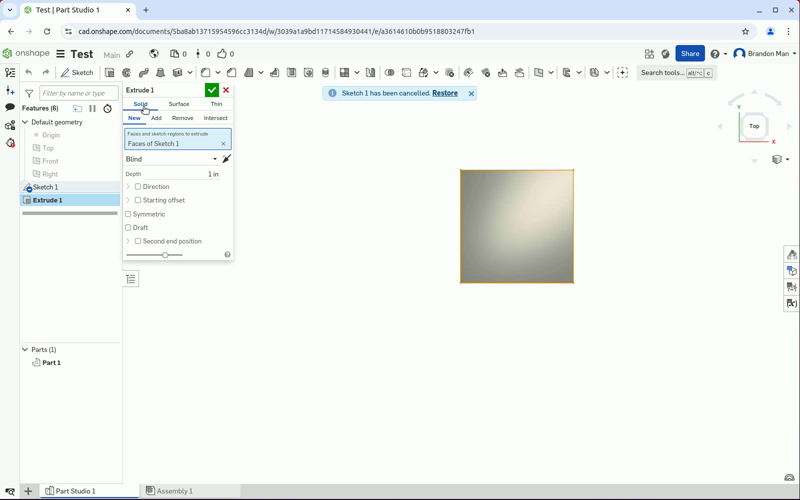
click(143, 106)
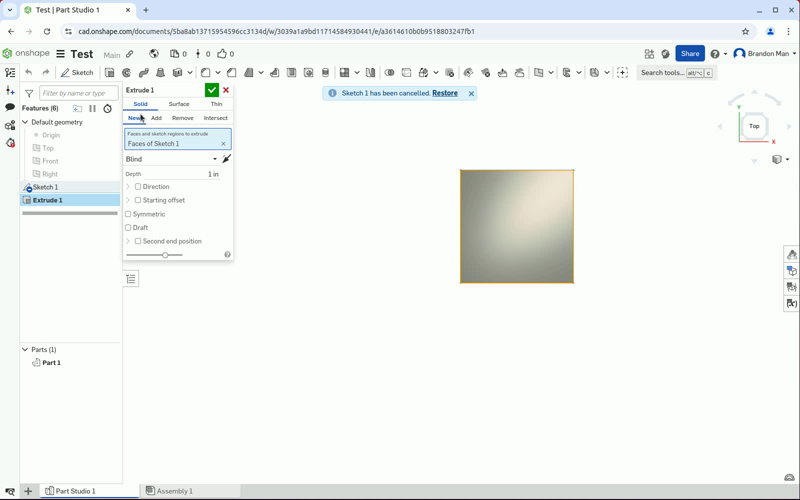
mouse_move(137, 120)
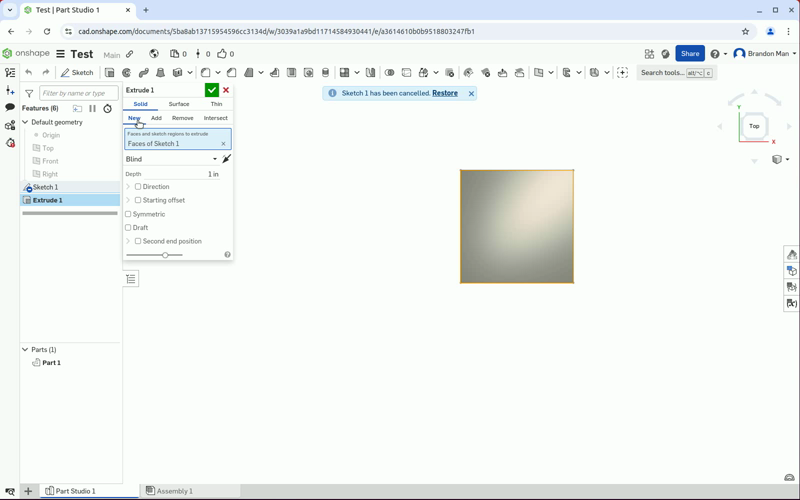
click(137, 120)
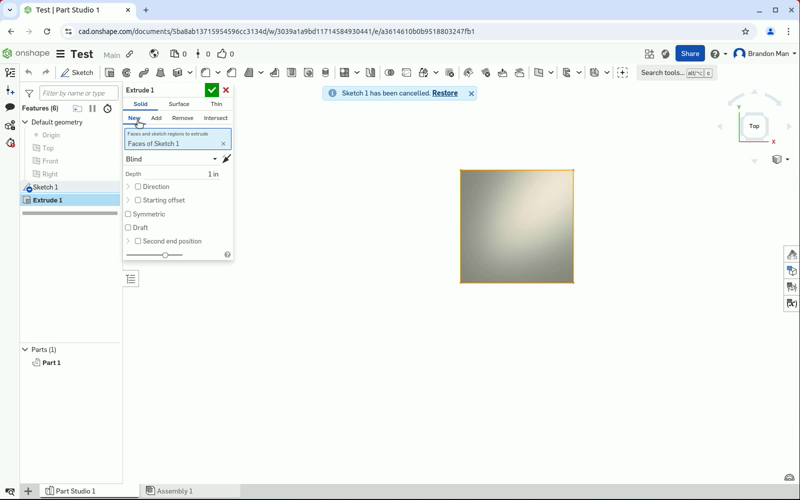
key(tab, 4)
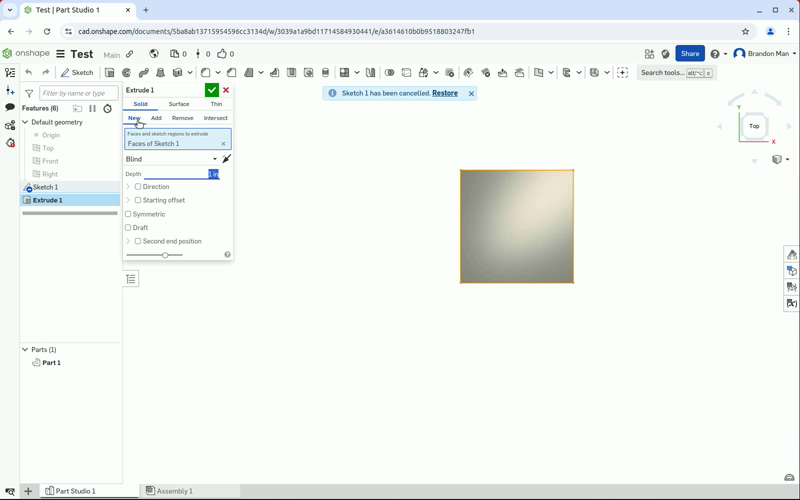
text(7.703)
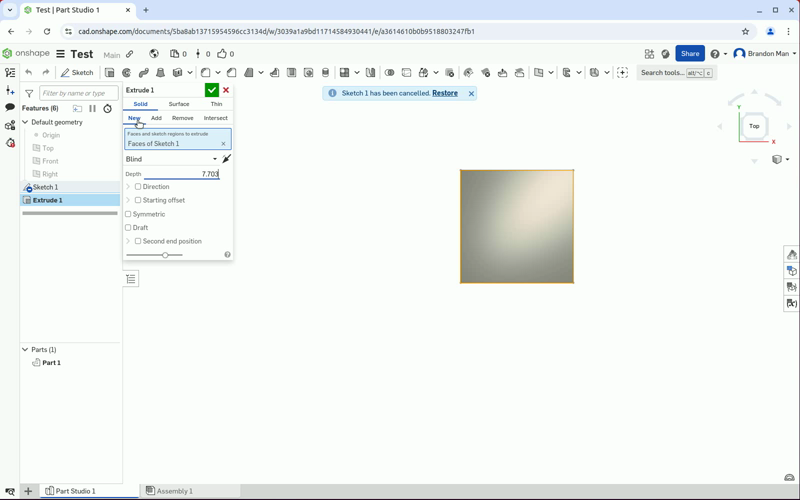
key(enter)
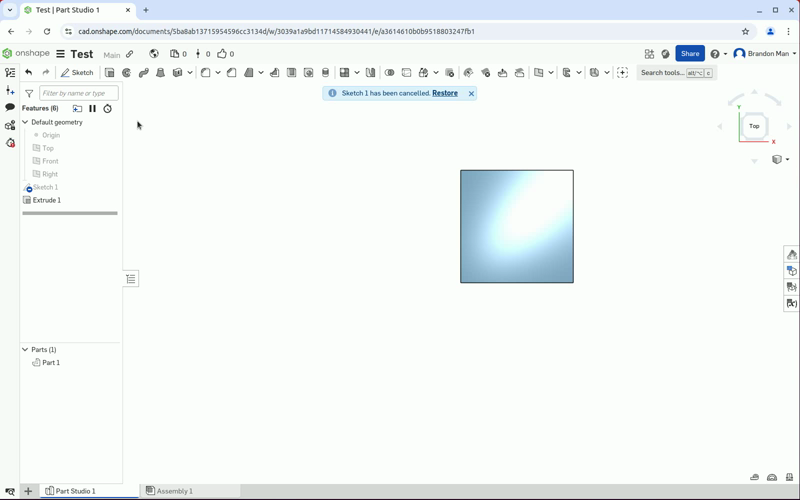
key(shift+h)
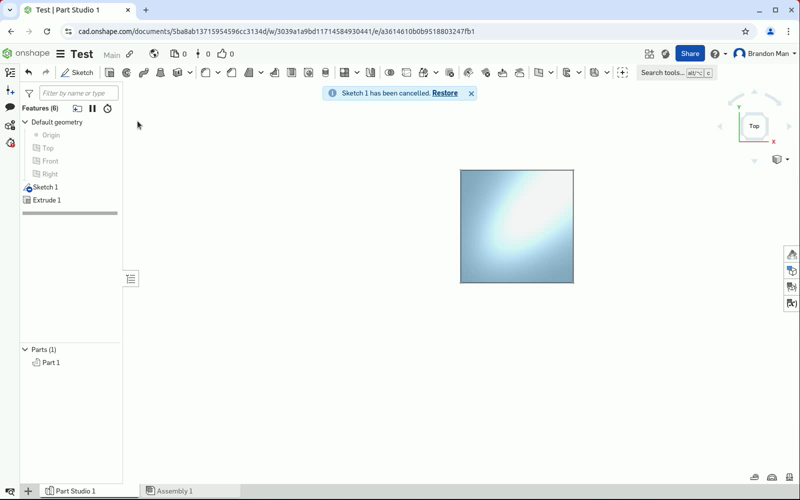
key(shift+h)
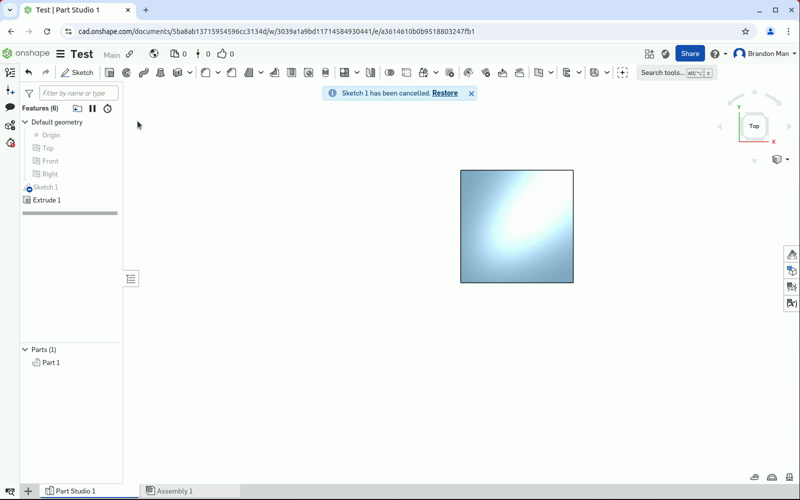
mouse_move(73, 189)
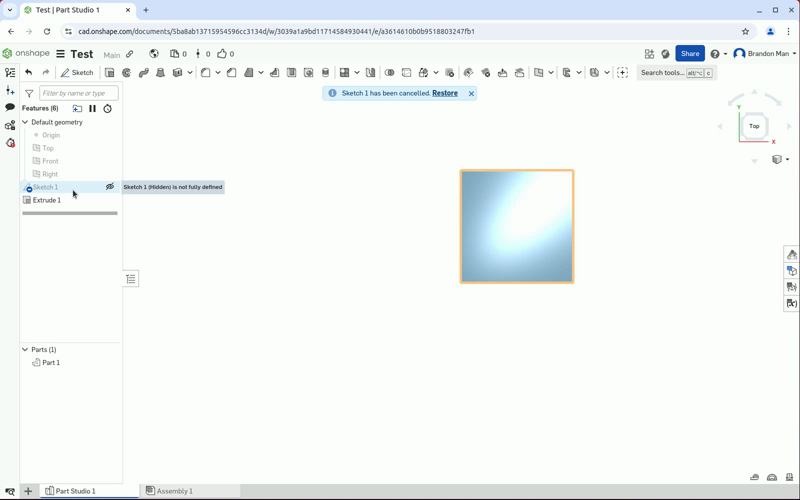
click(73, 189)
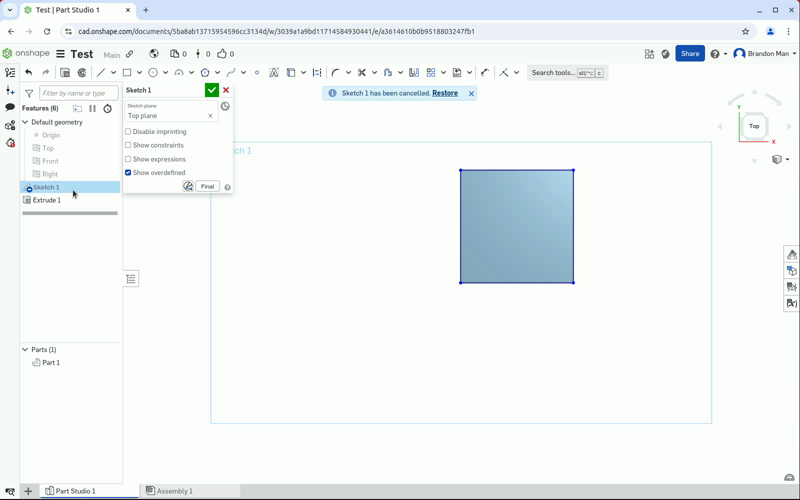
mouse_move(229, 92)
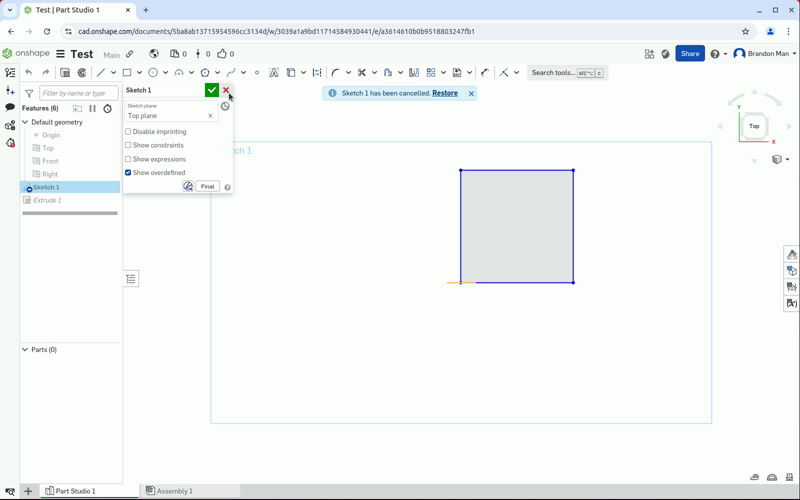
click(229, 92)
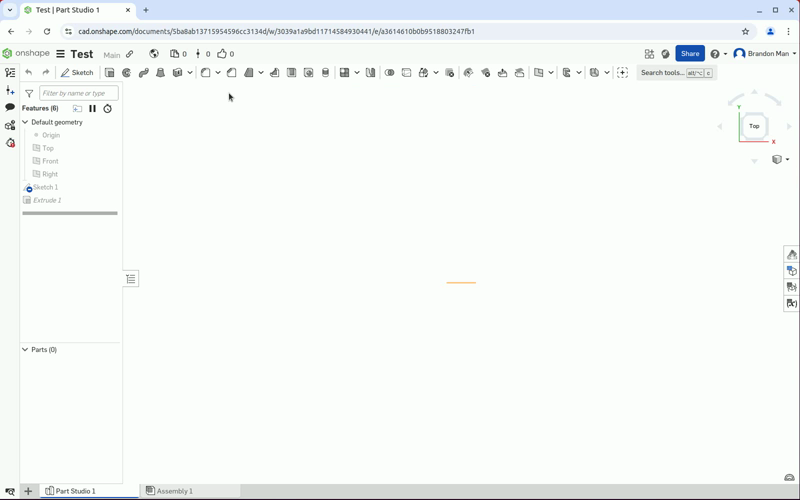
mouse_move(541, 75)
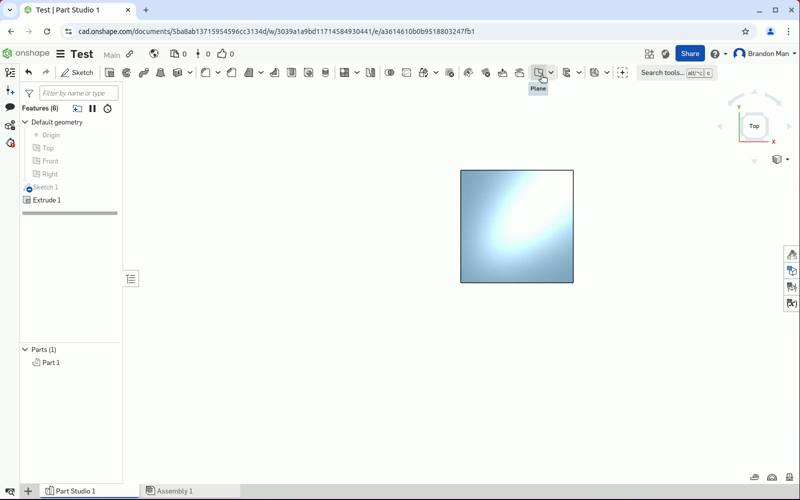
click(541, 75)
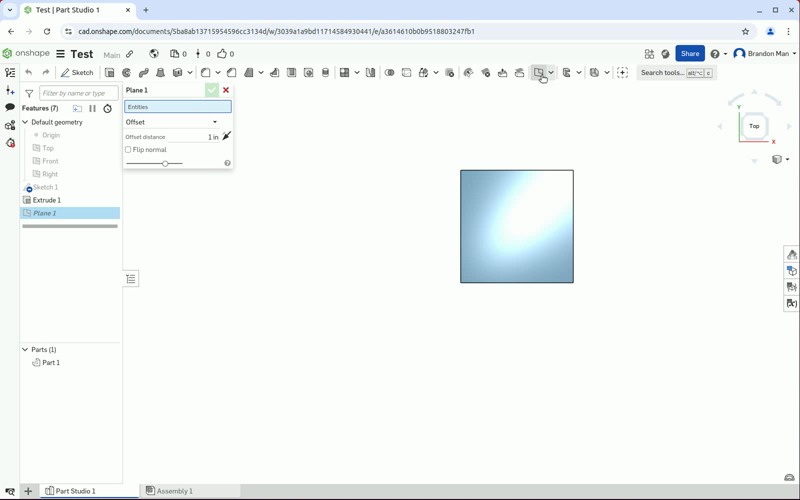
mouse_move(73, 150)
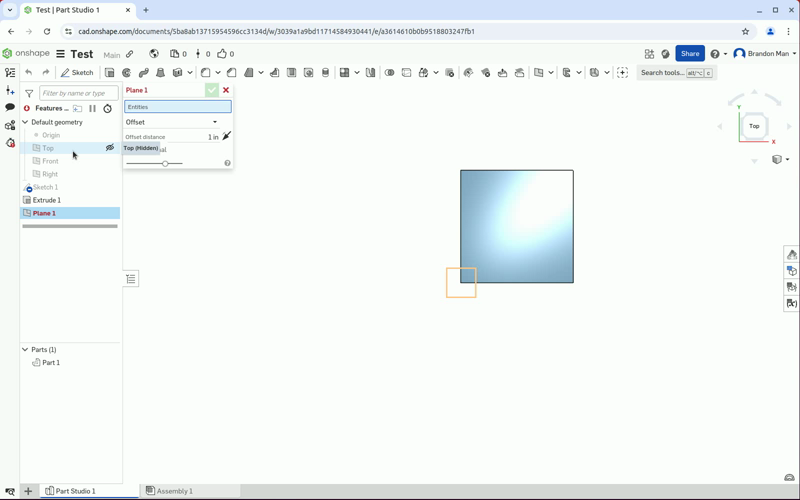
click(73, 150)
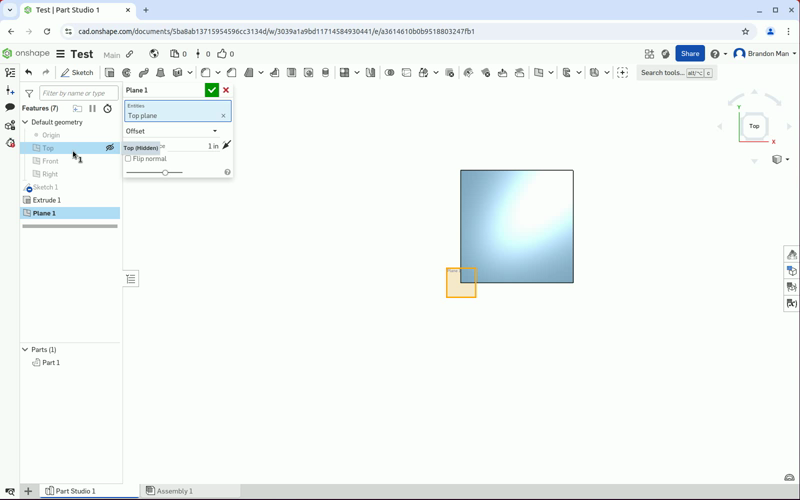
key(tab, 2)
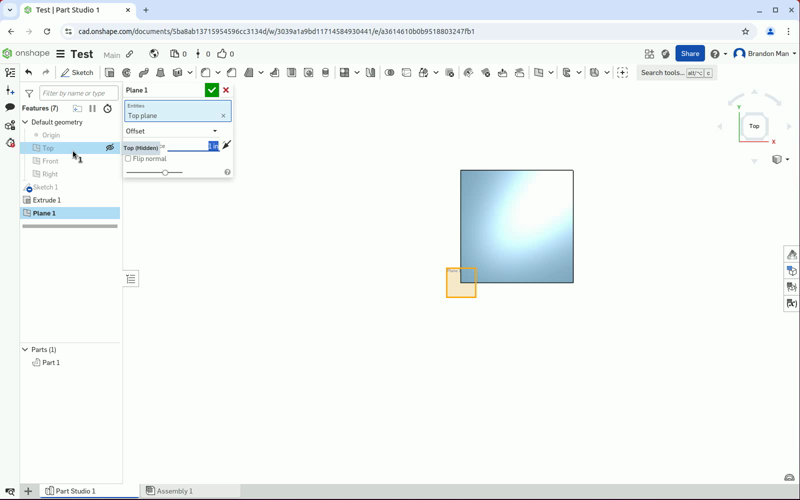
text(7.703)
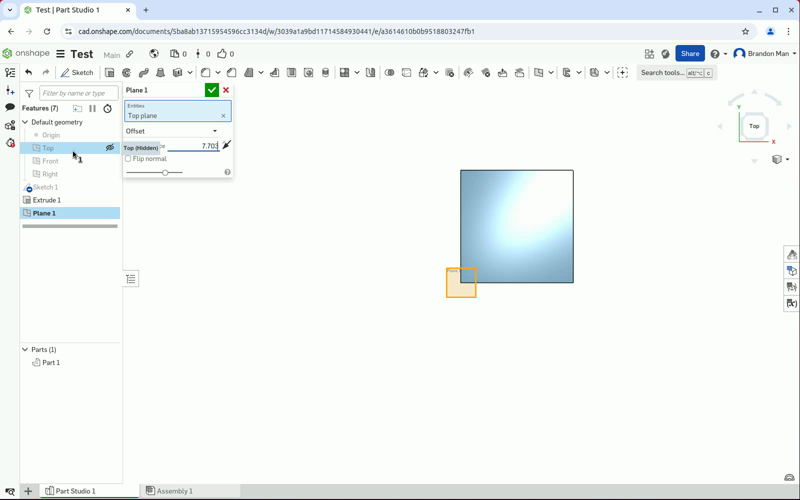
key(enter, 2)
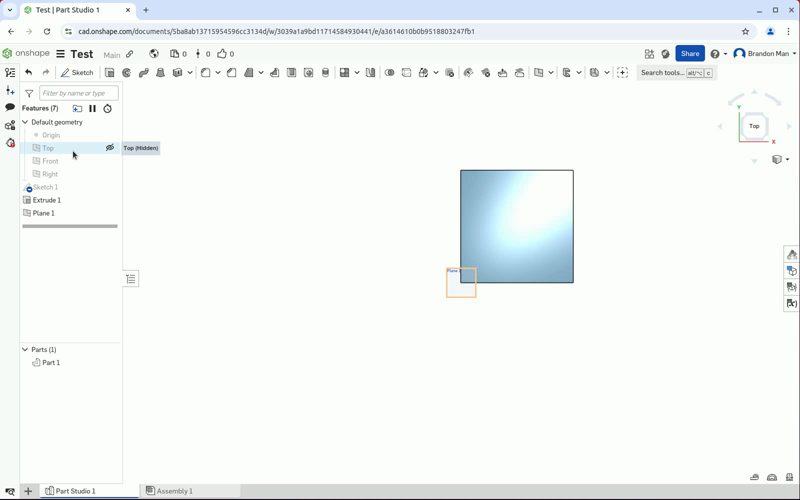
key(shift+s)
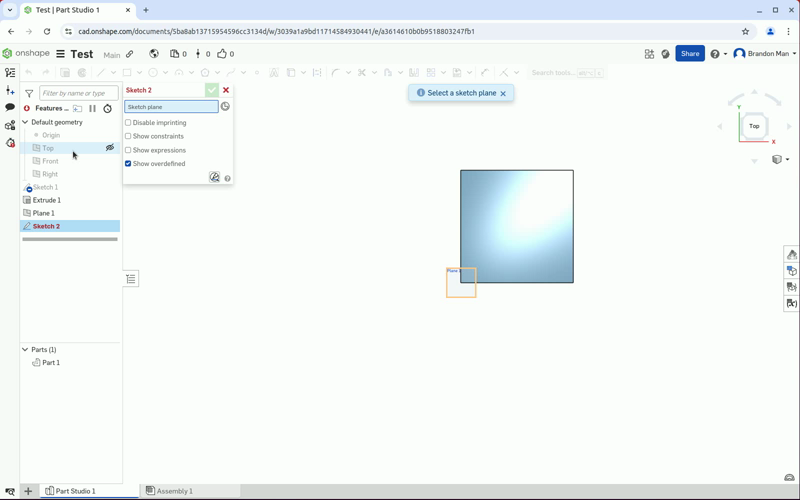
mouse_move(73, 215)
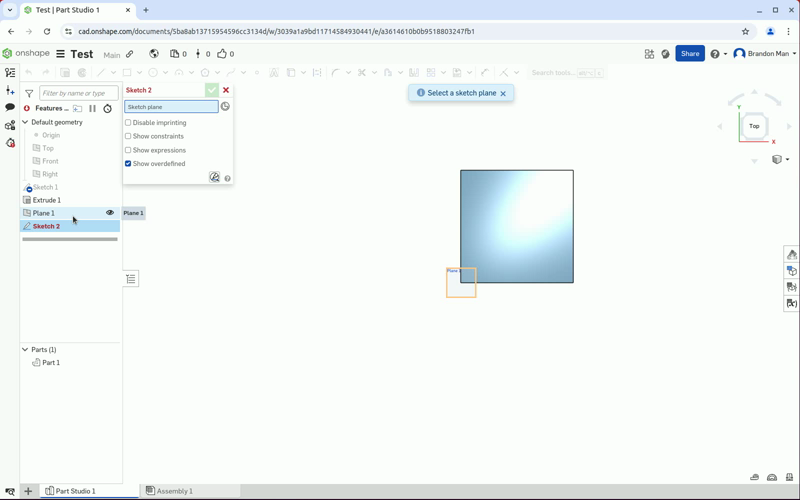
click(73, 215)
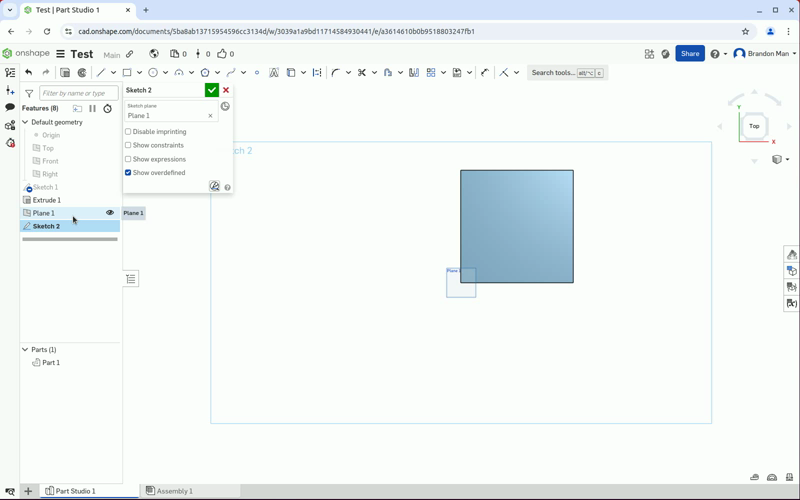
mouse_move(73, 352)
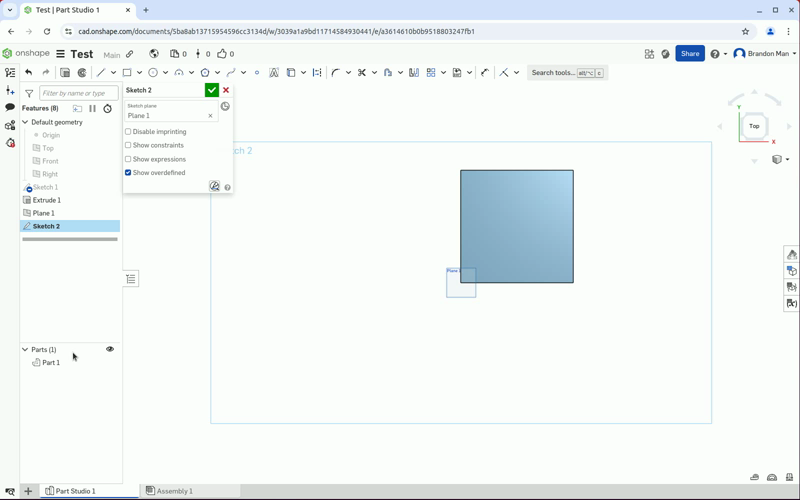
key(y)
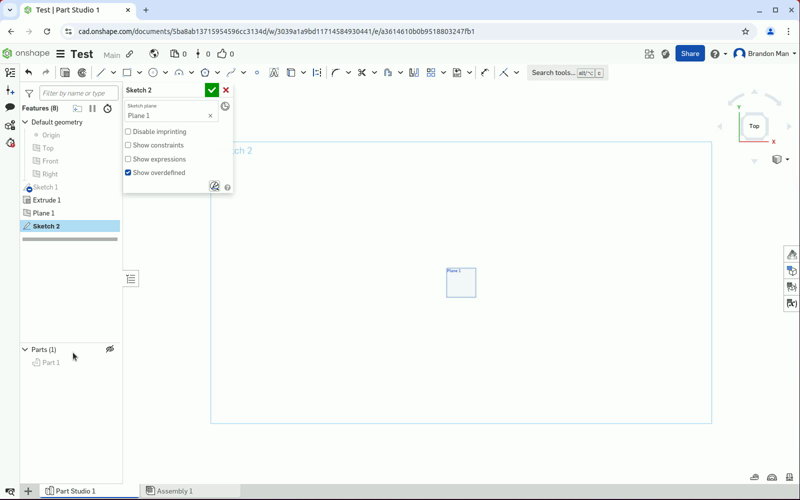
key(l)
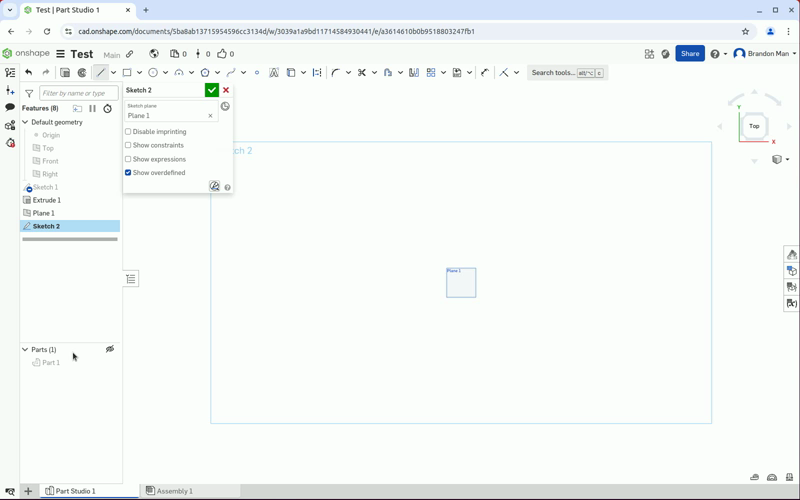
key_down(shift)
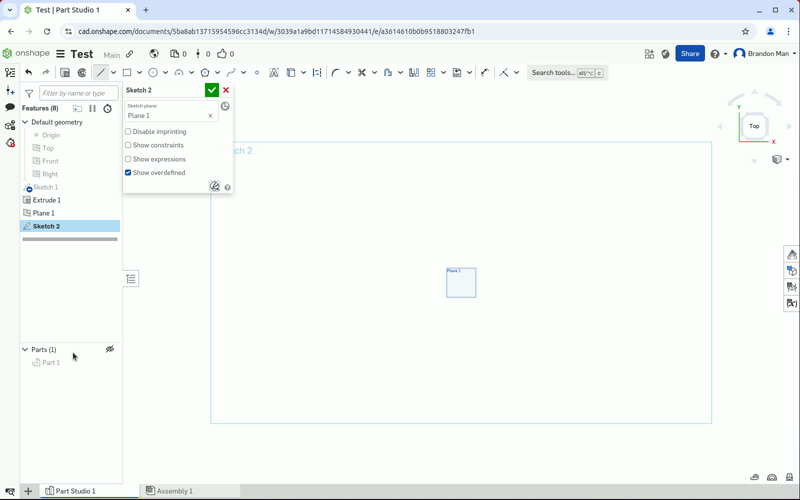
mouse_move(526, 282)
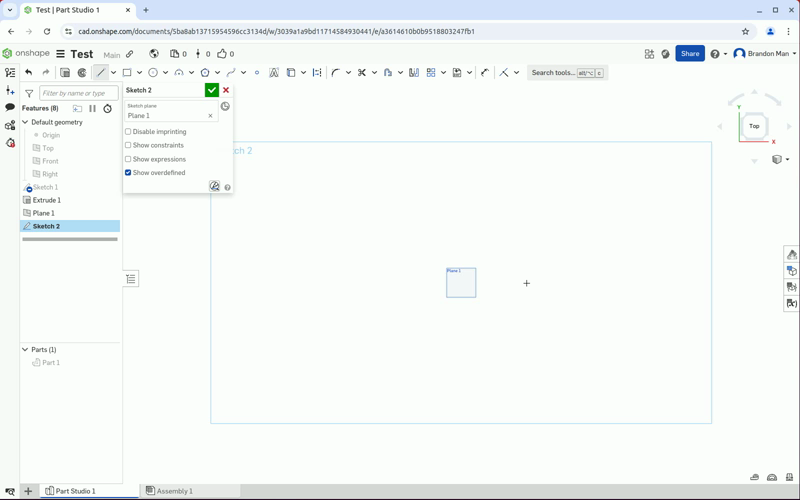
click(526, 282)
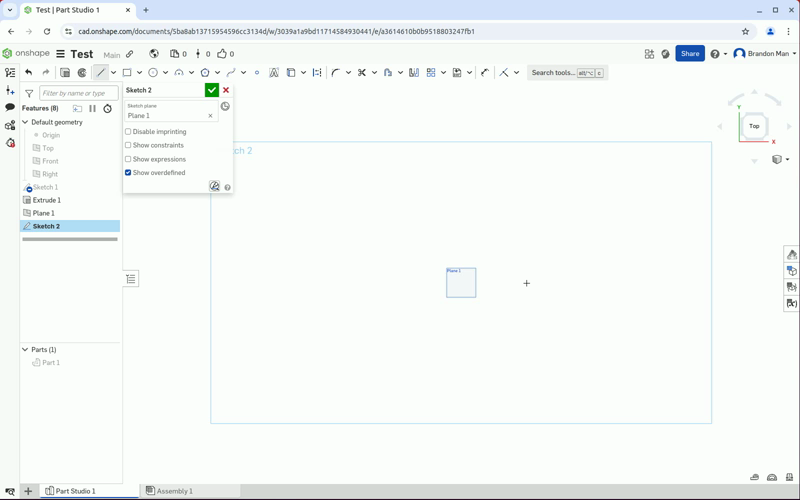
key_up(shift)
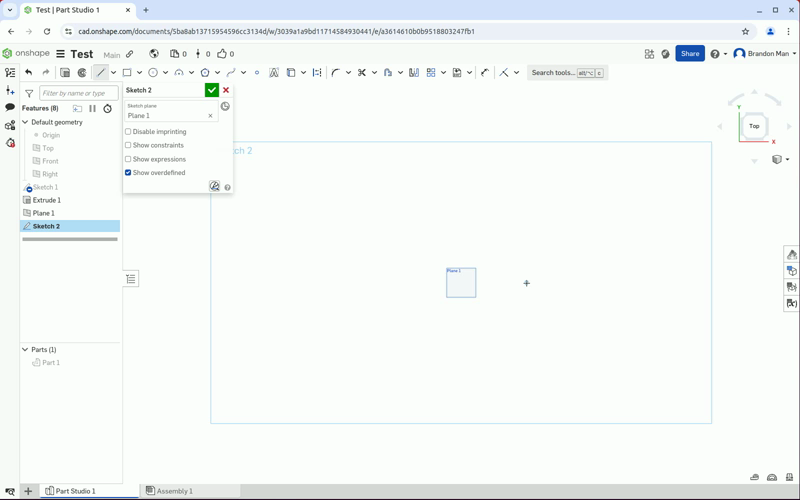
key_down(shift)
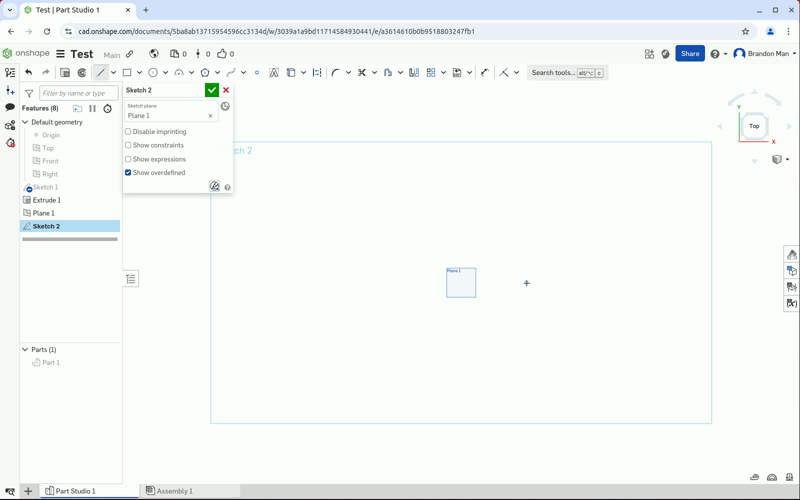
mouse_move(556, 282)
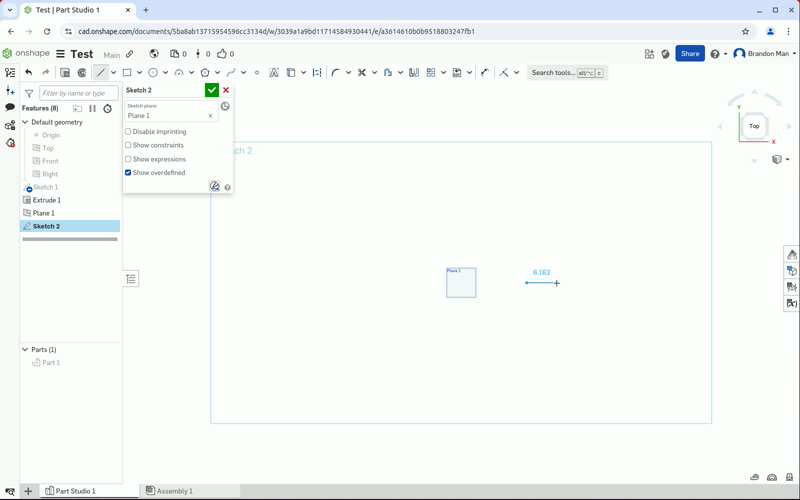
mouse_move(573, 282)
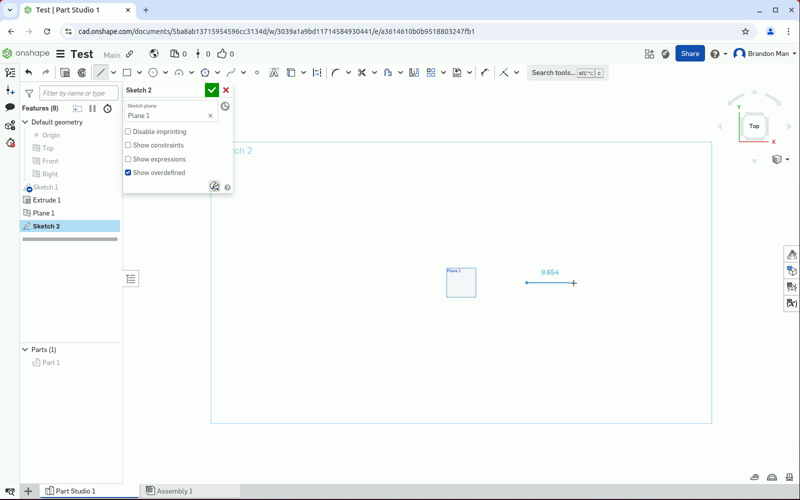
click(573, 282)
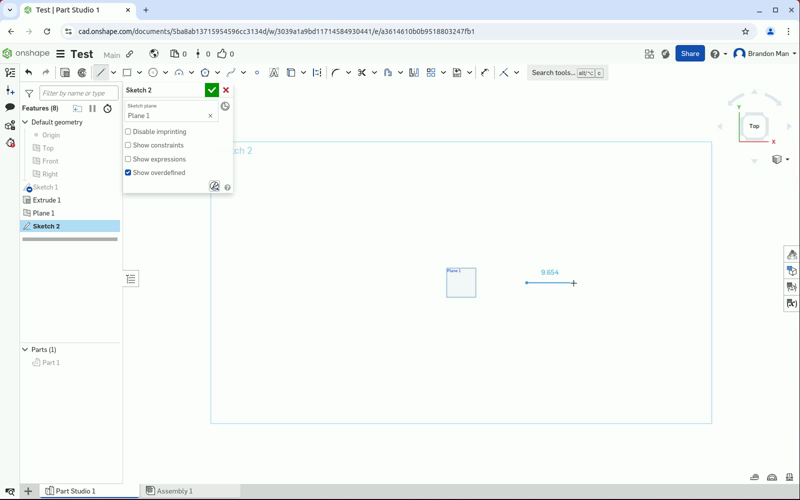
key_up(shift)
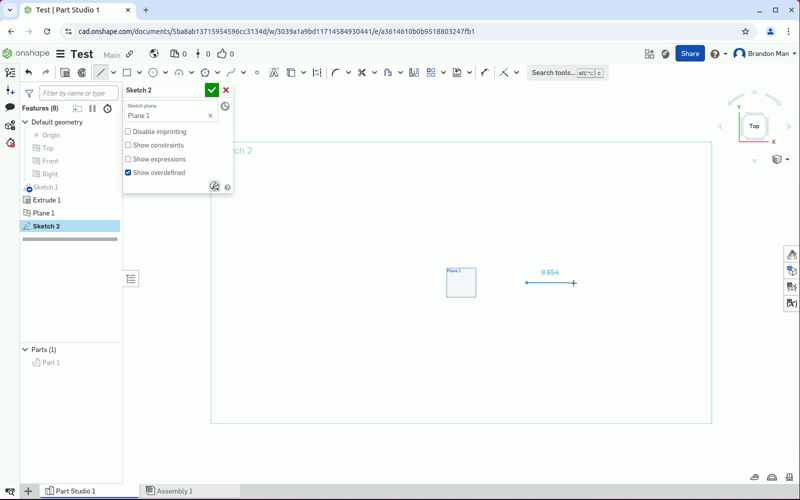
key_down(shift)
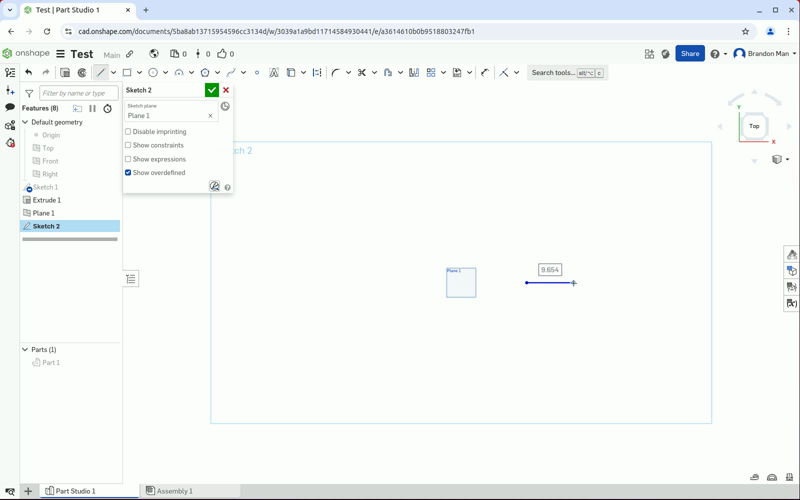
mouse_move(589, 282)
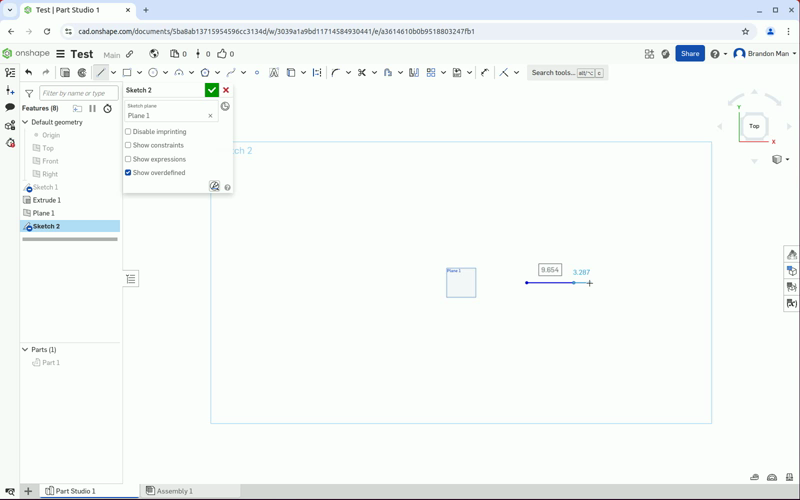
mouse_move(573, 235)
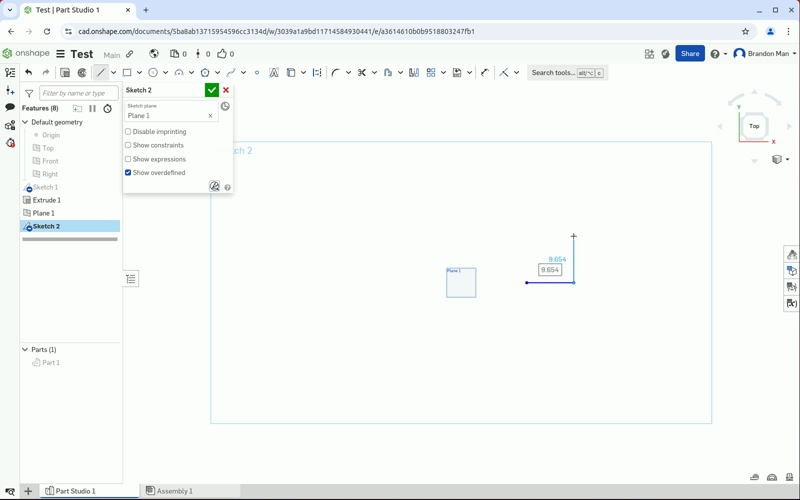
click(573, 235)
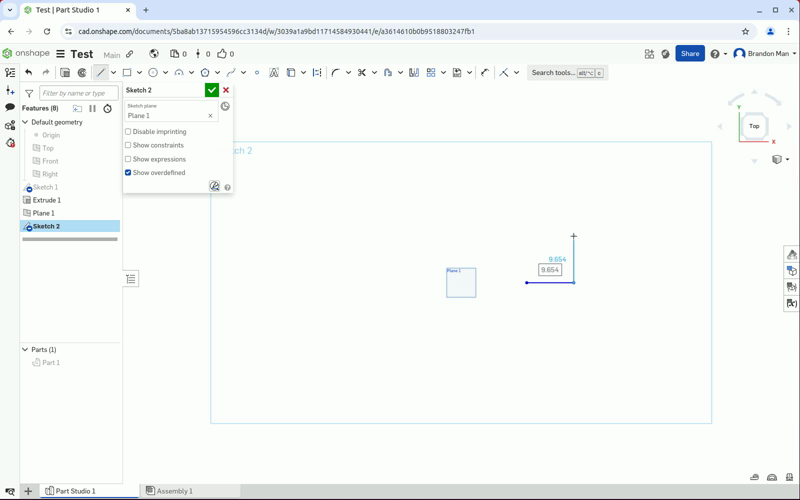
key_up(shift)
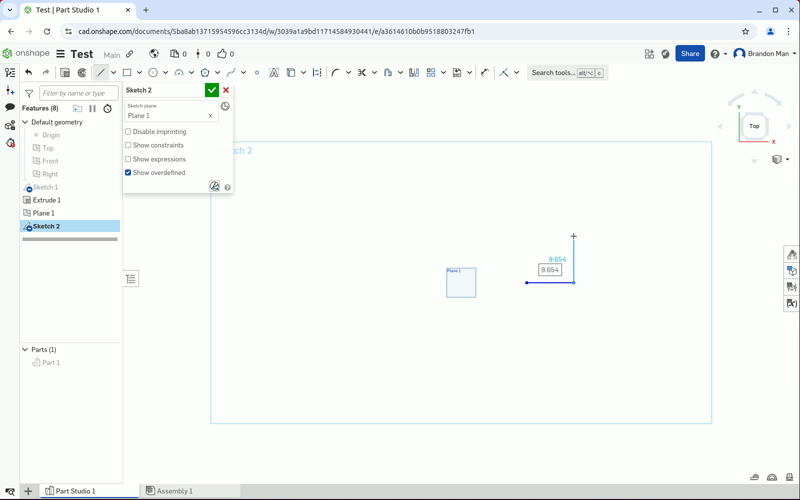
key_down(shift)
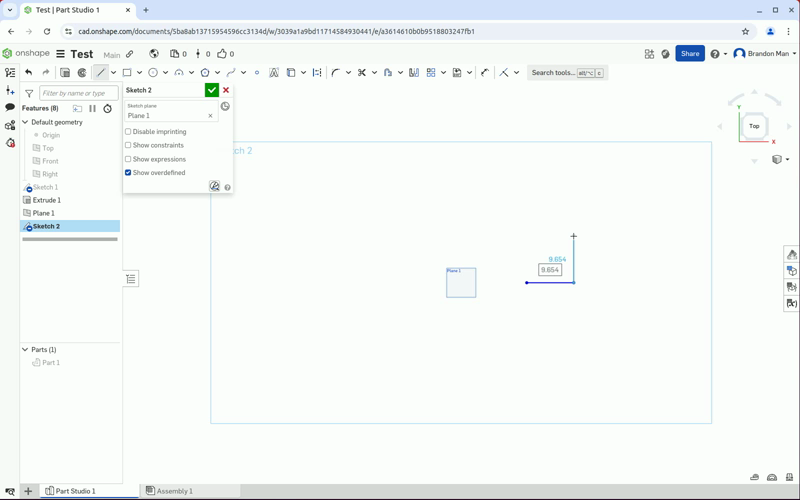
mouse_move(589, 235)
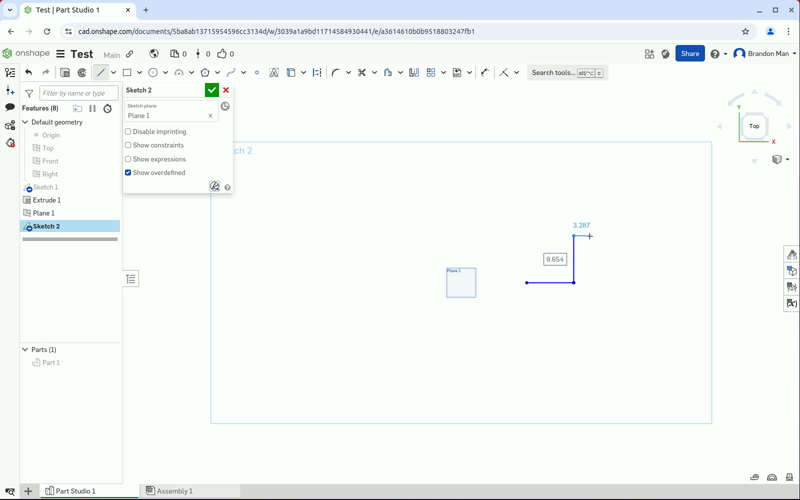
mouse_move(526, 235)
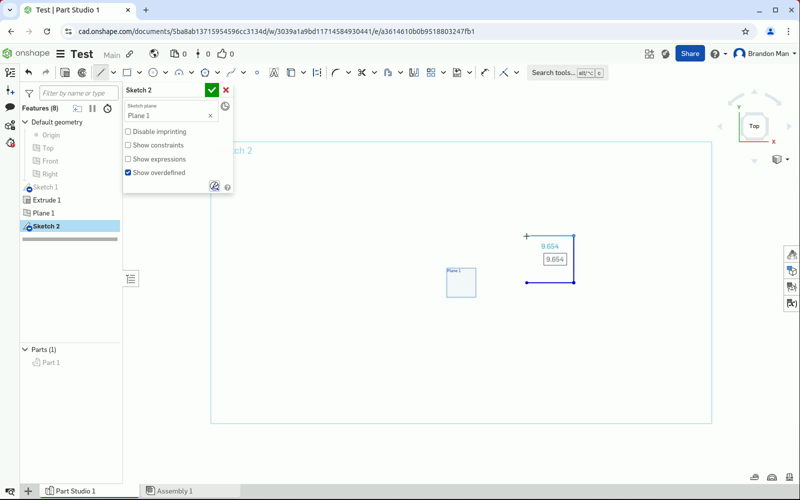
click(526, 235)
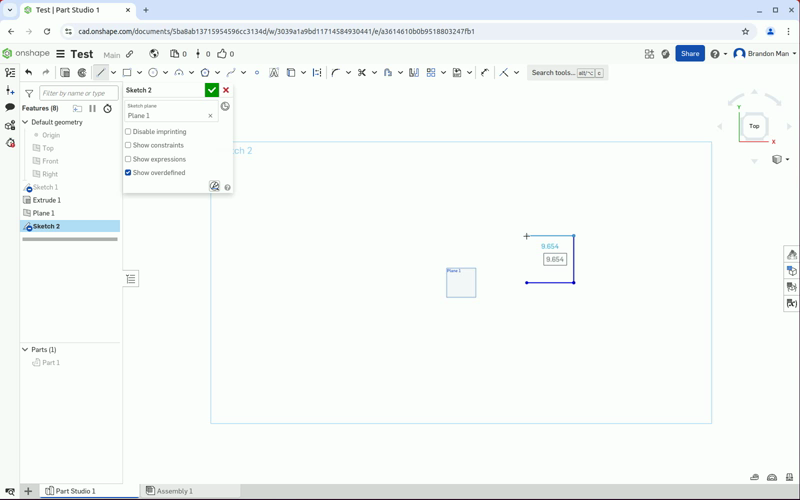
key_up(shift)
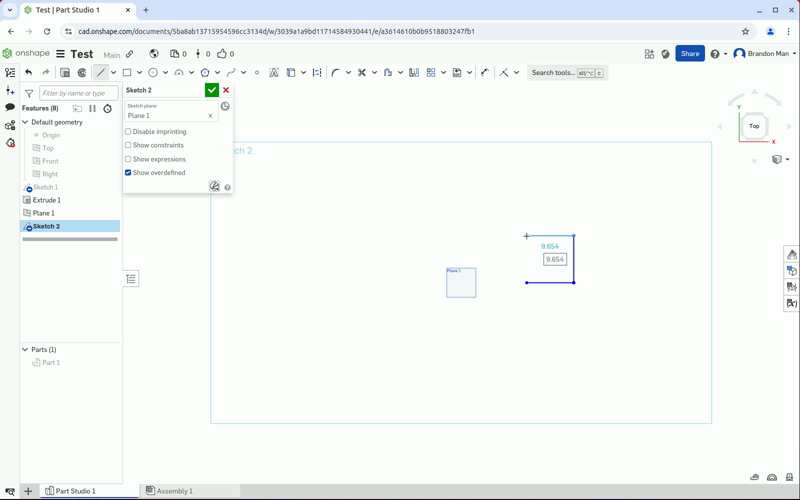
mouse_move(556, 235)
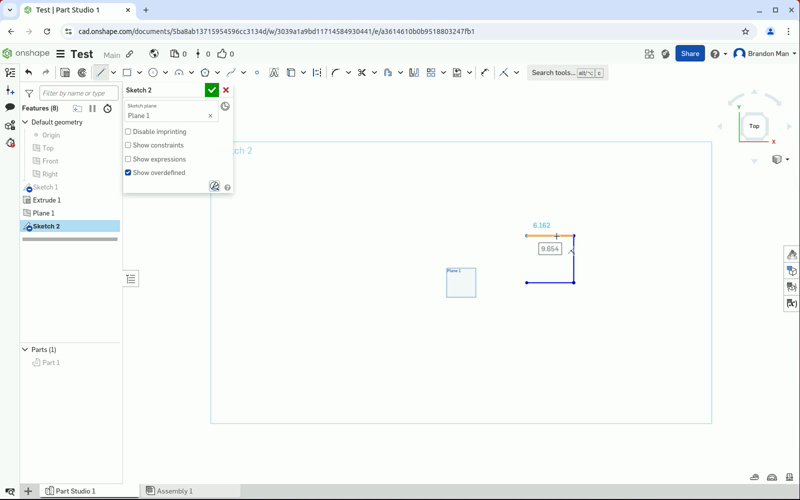
key_down(shift)
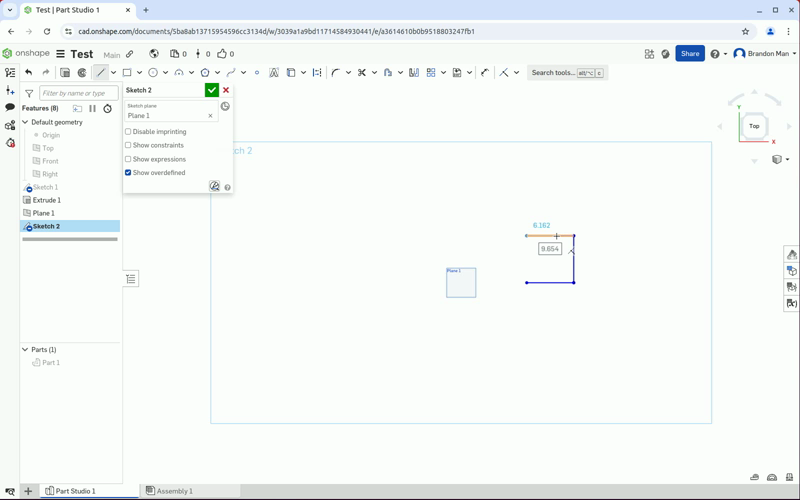
mouse_move(526, 282)
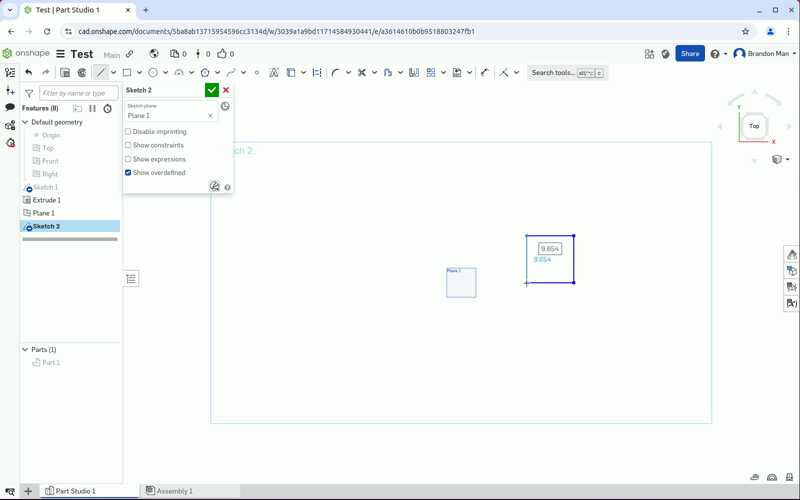
key_up(shift)
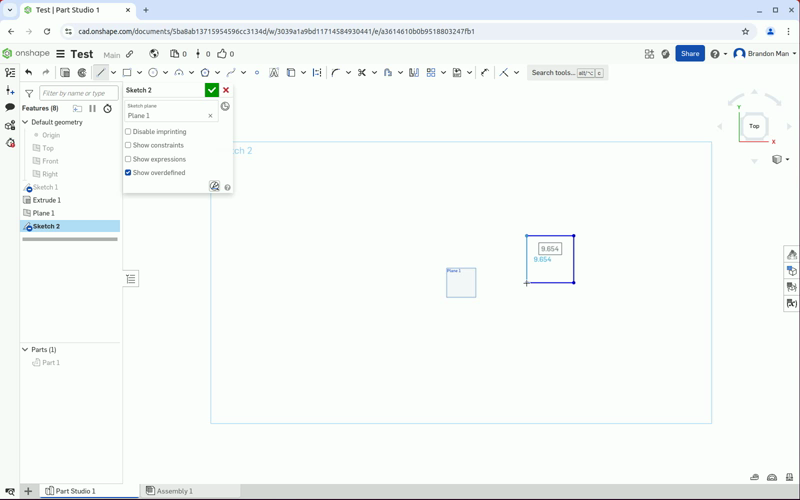
click(526, 282)
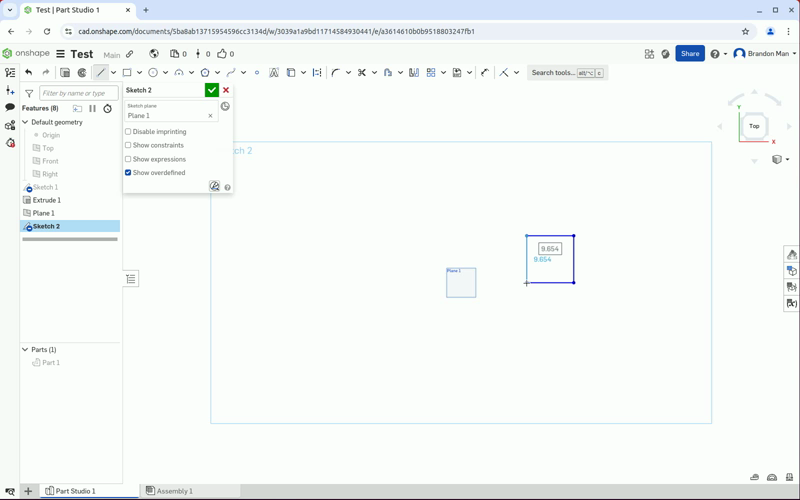
key(esc)
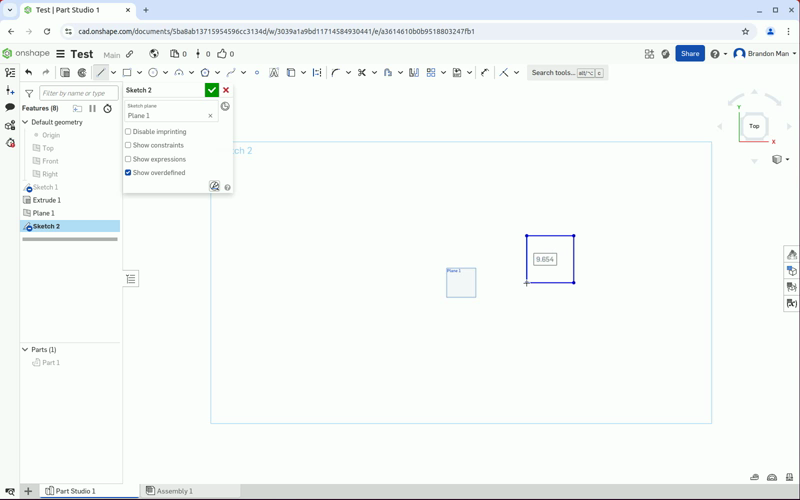
mouse_move(559, 244)
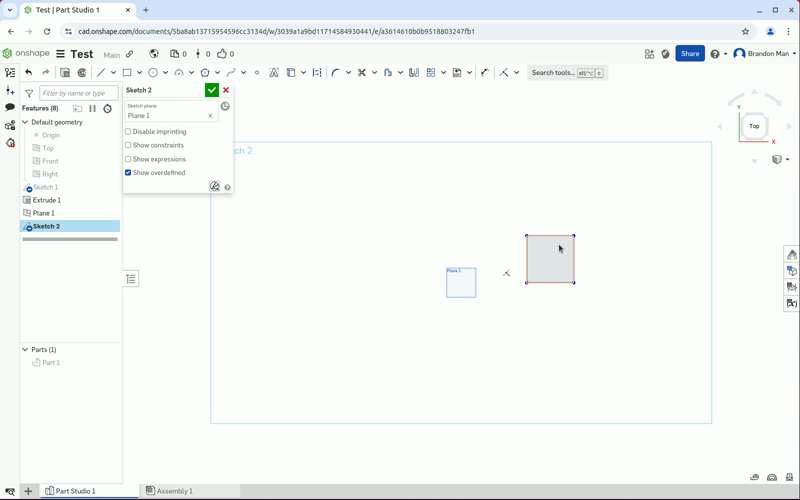
click(559, 244)
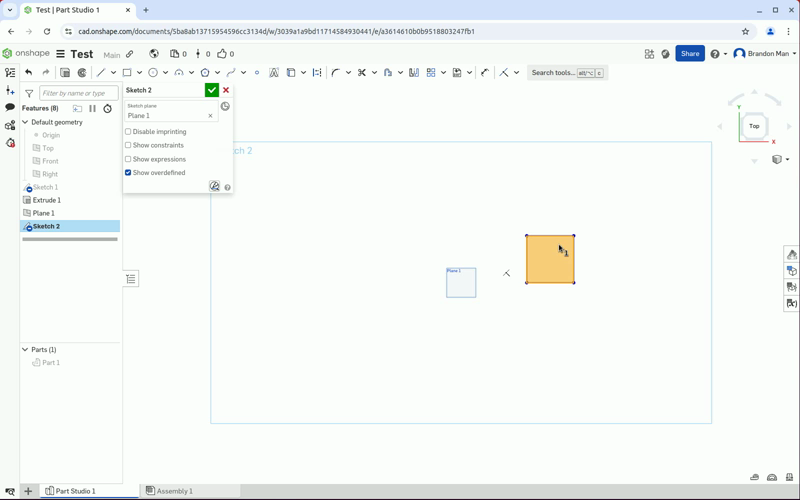
mouse_move(73, 352)
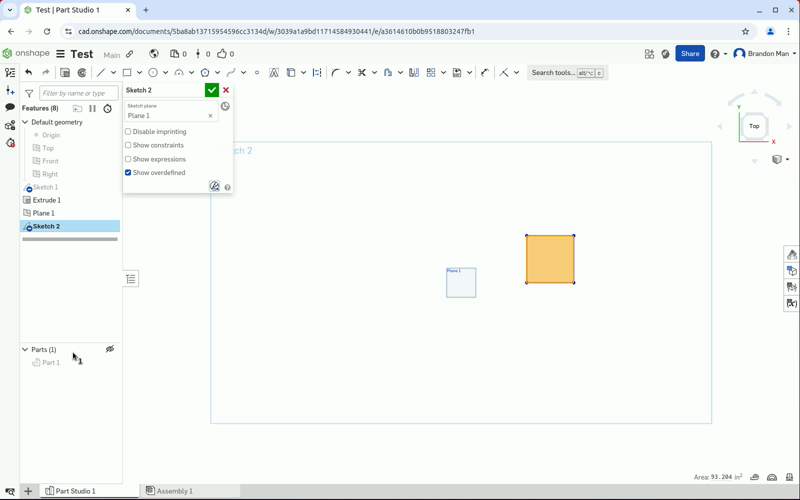
key(shift+y)
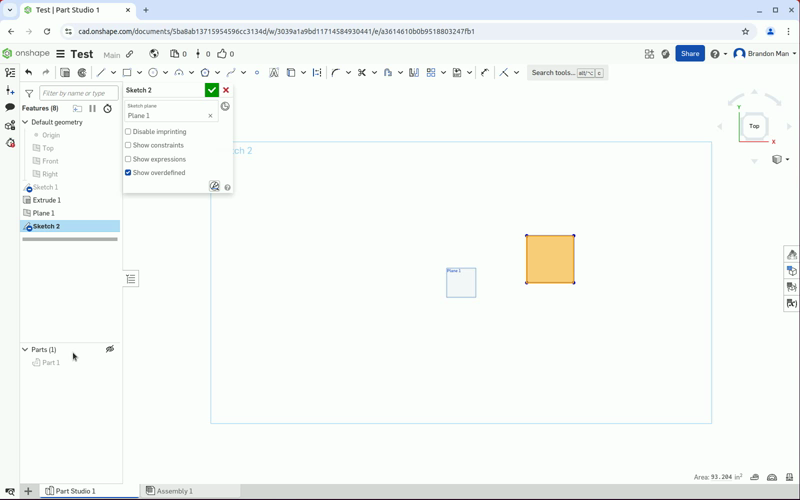
key(shift+e)
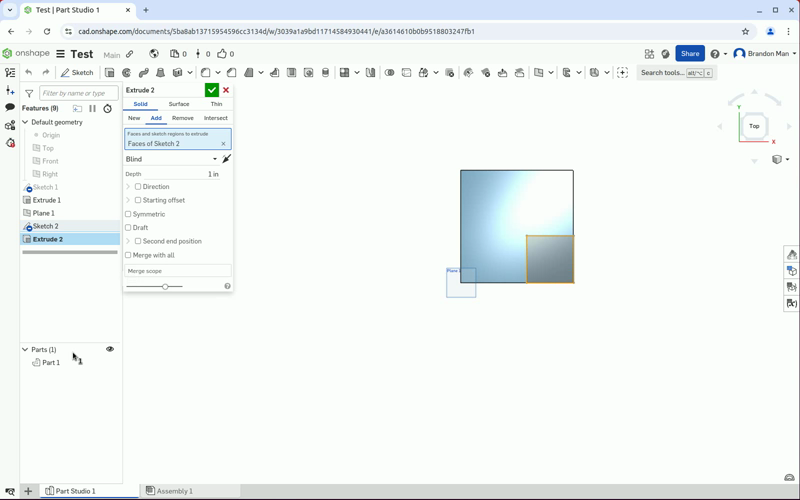
mouse_move(143, 106)
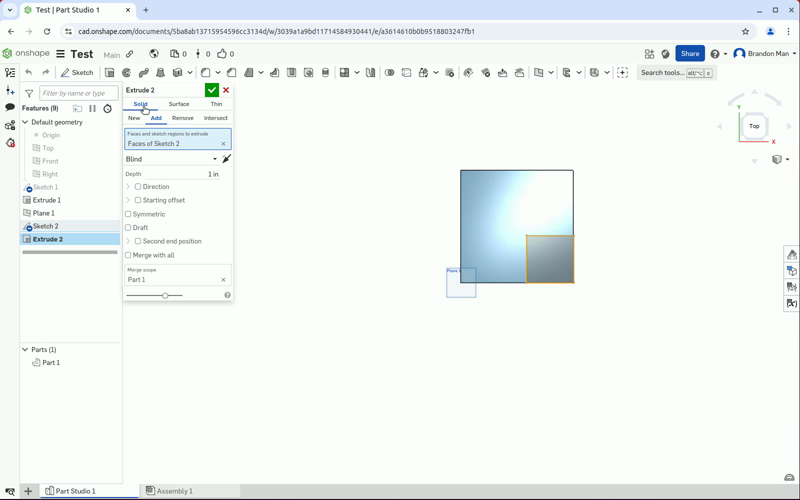
click(143, 106)
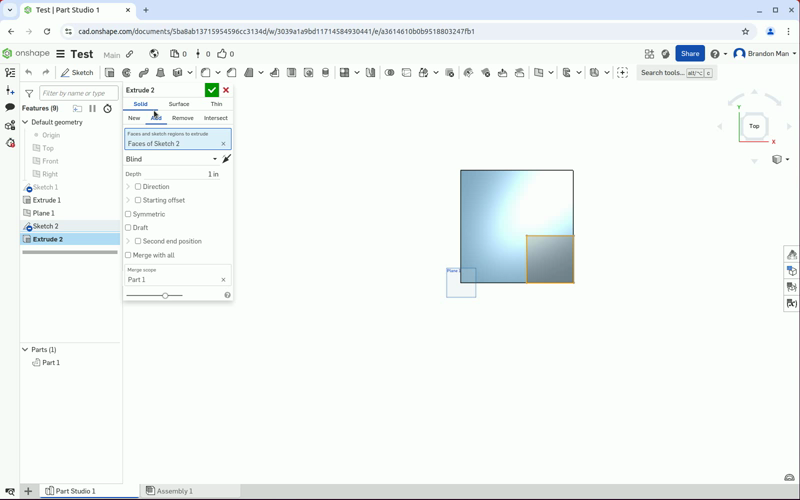
mouse_move(186, 120)
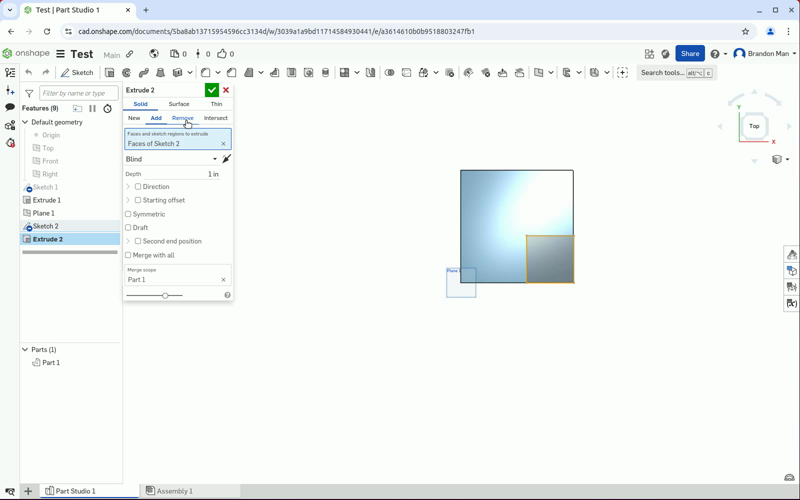
click(186, 120)
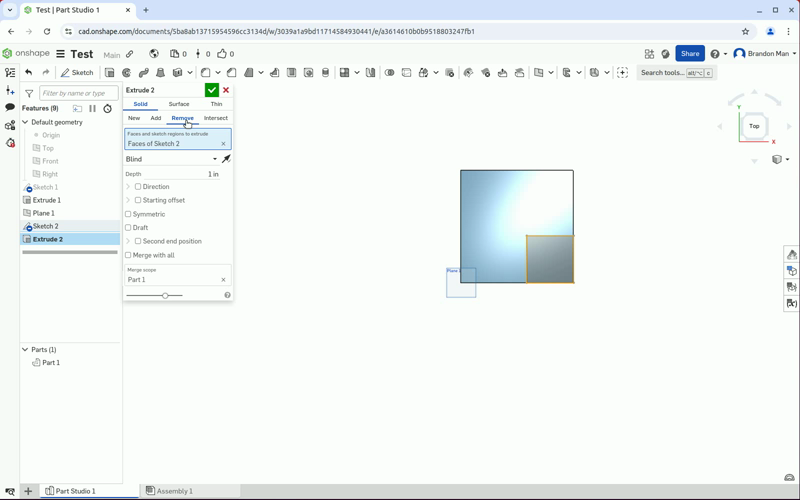
key(tab, 4)
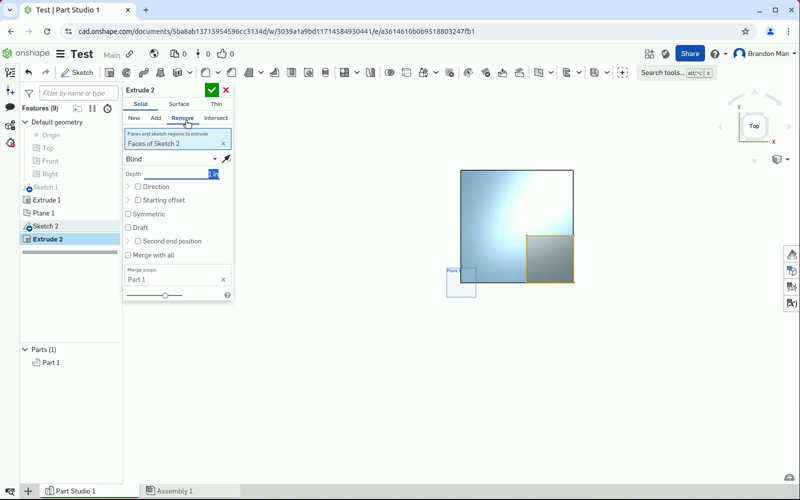
text(1.926)
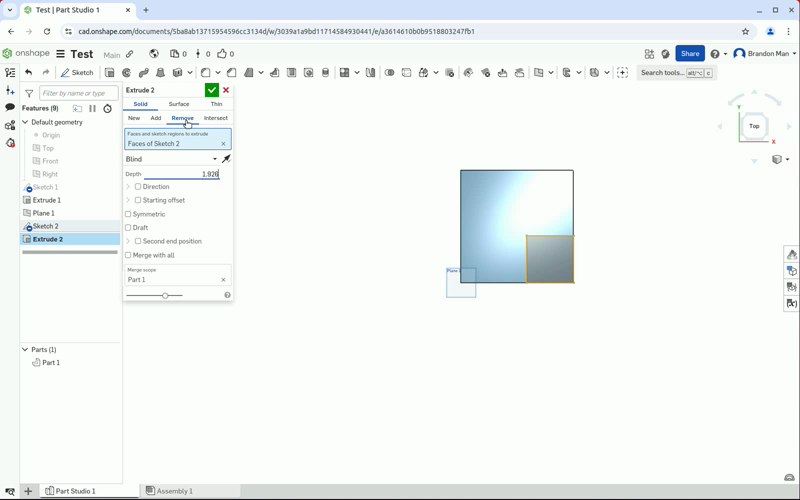
key(tab, 6)
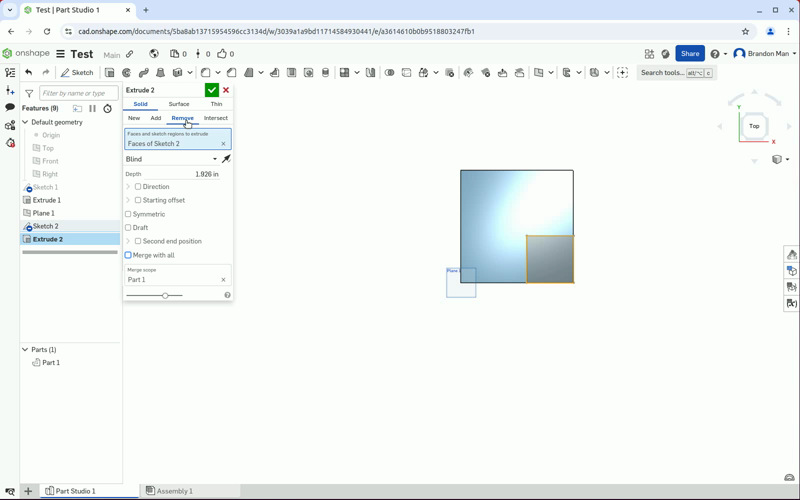
key(space)
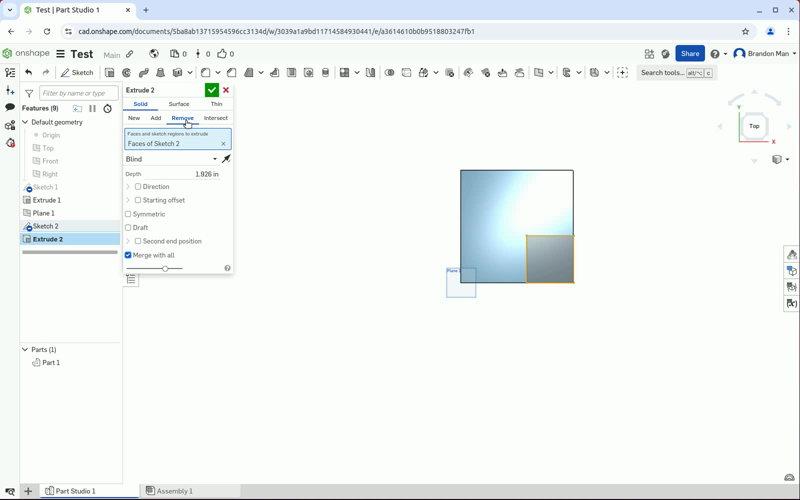
key(enter)
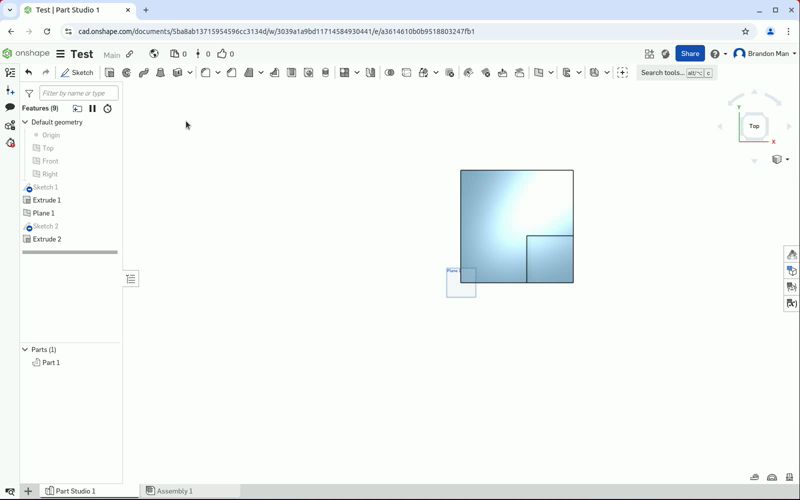
key(shift+h)
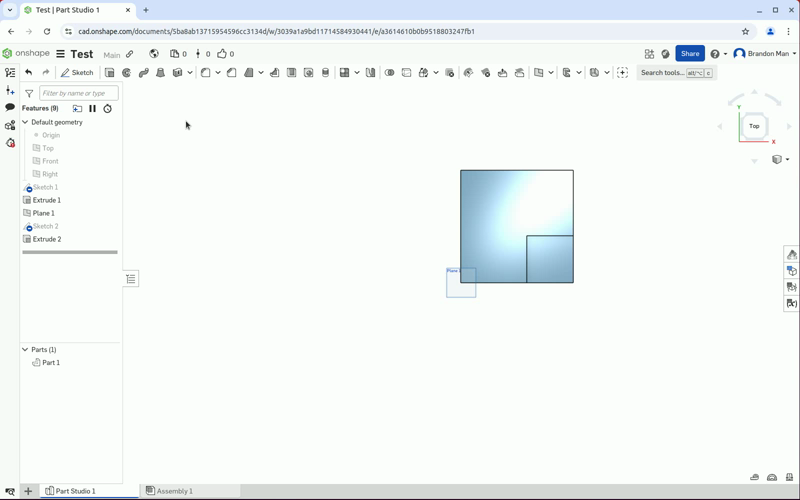
key(shift+h)
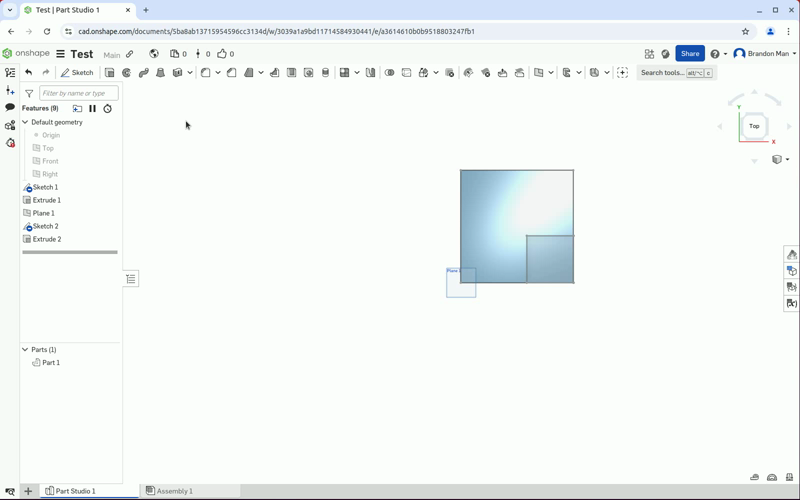
key(shift+7)
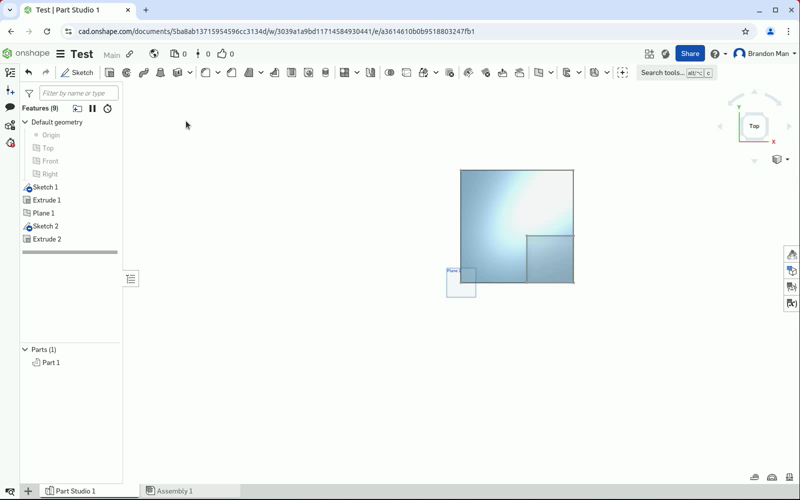
key(up, 3)
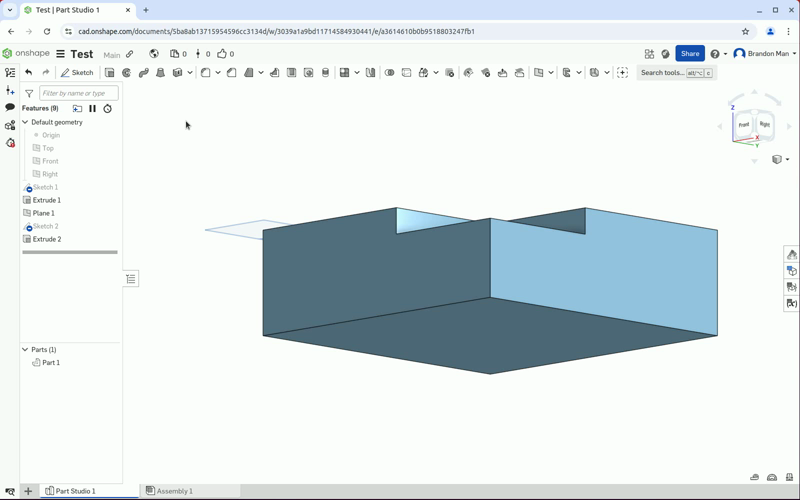
key(left, 3)
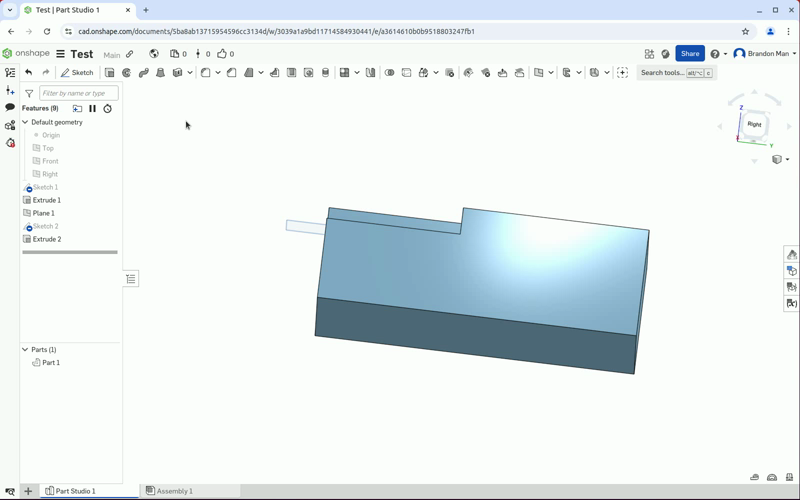
key(right, 3)
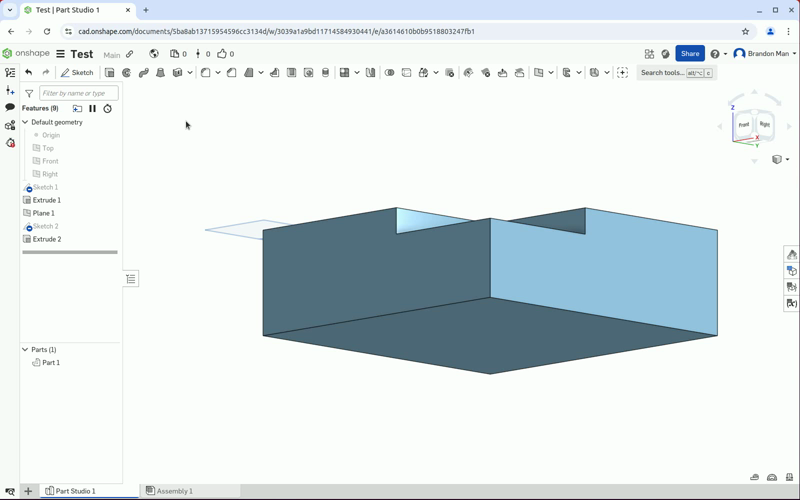
key(down, 3)
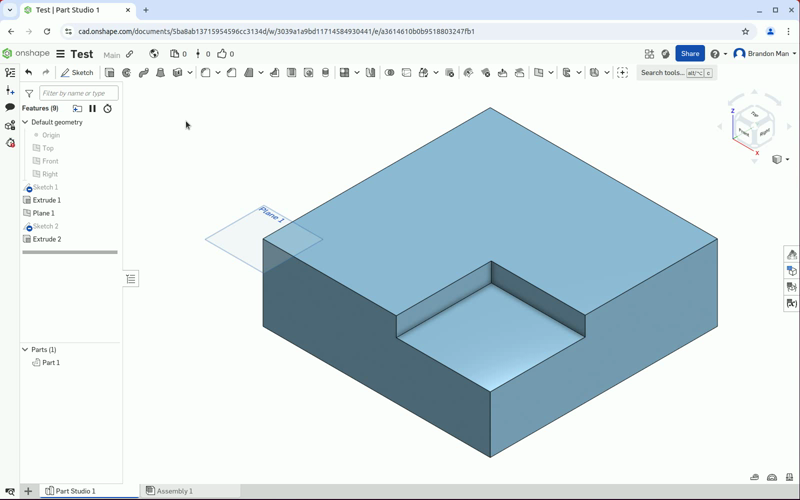
mouse_move(73, 189)
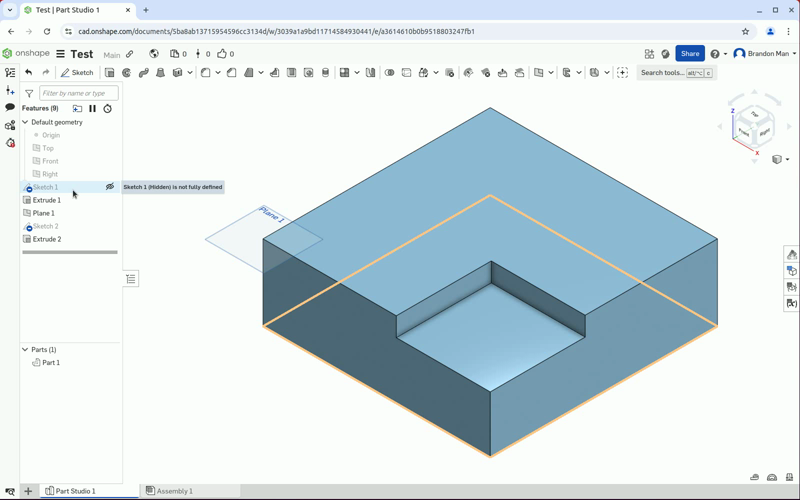
click(73, 189)